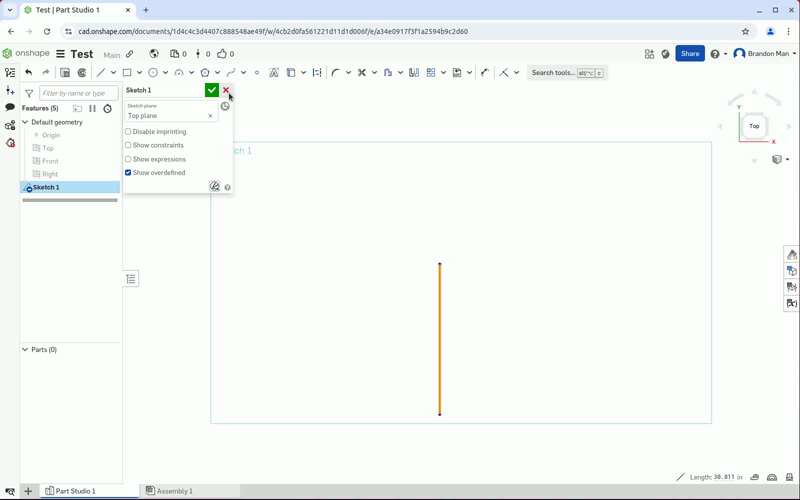
key(shift+h)
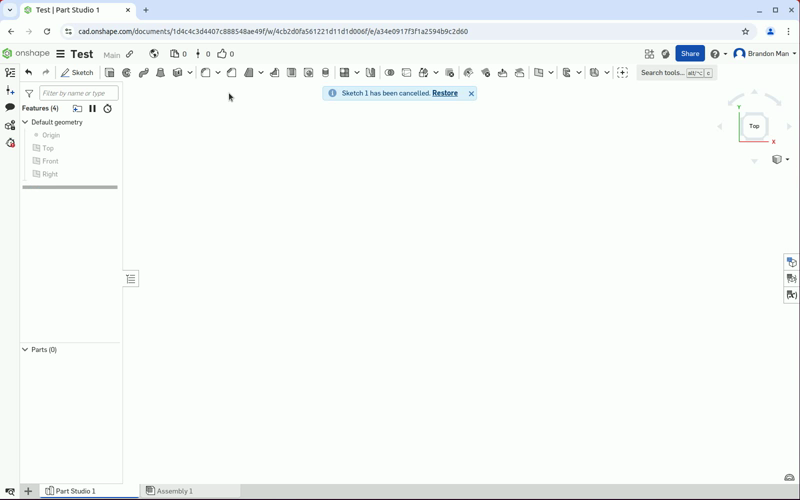
mouse_move(73, 352)
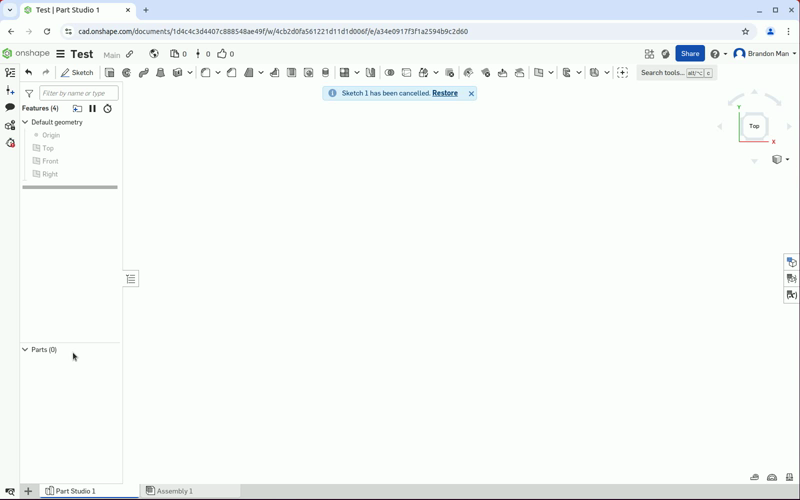
key(y)
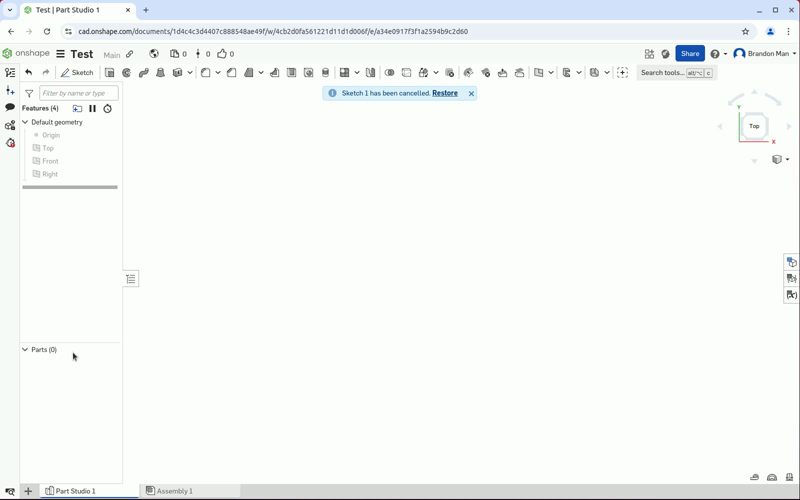
key(shift+p)
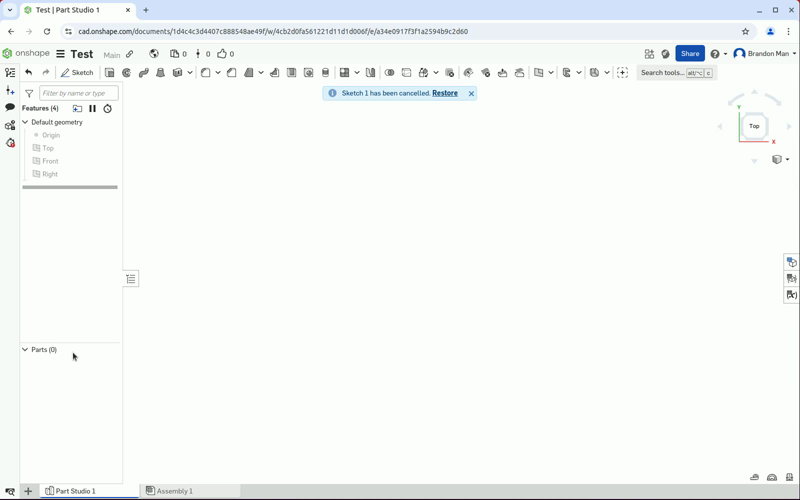
key(space)
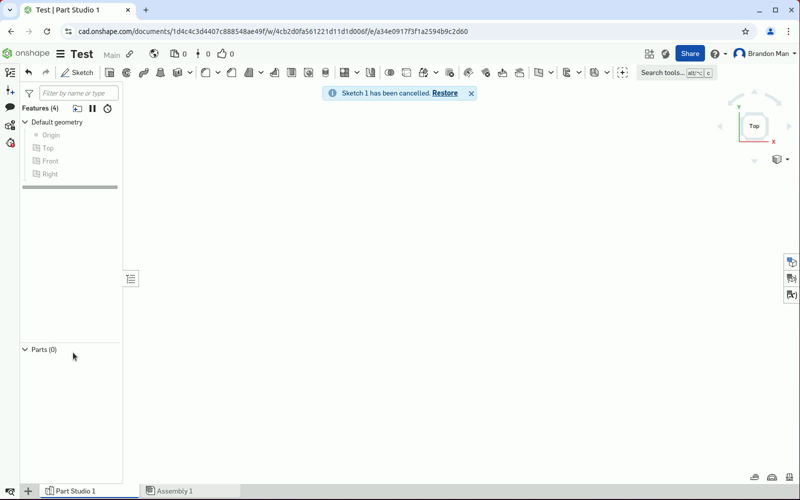
key_down(shift)
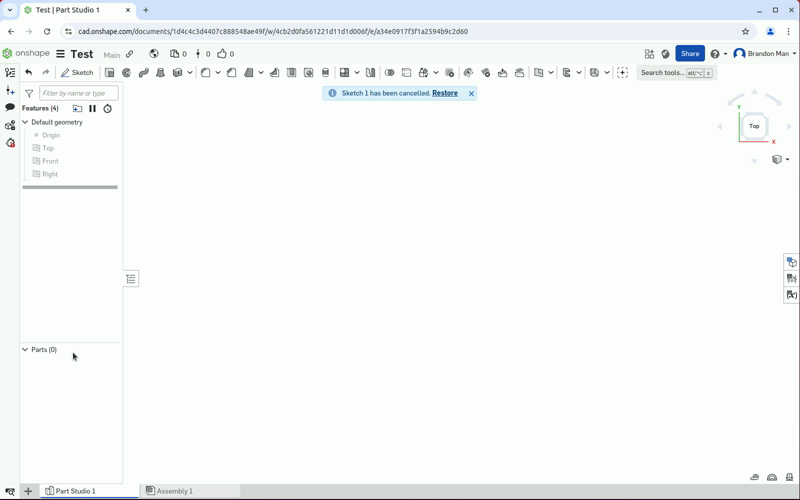
key(up)
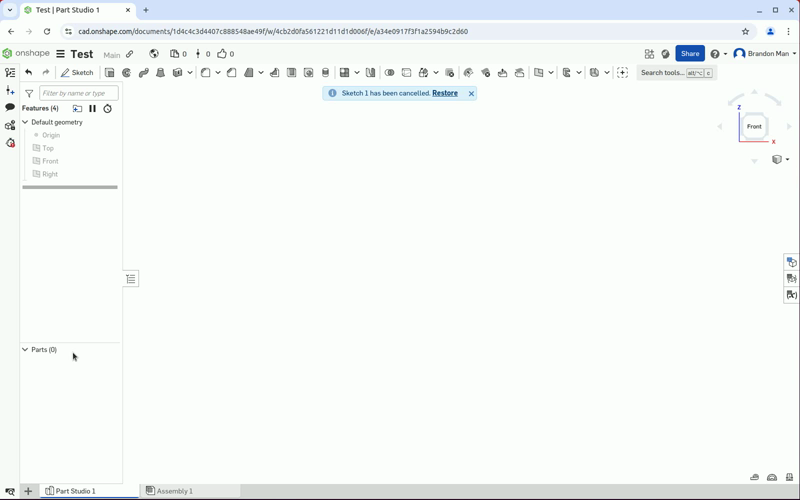
key_up(shift)
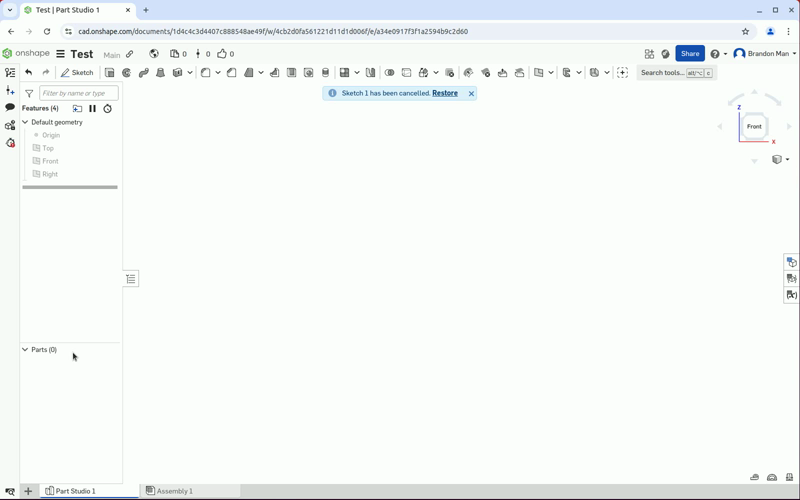
key(space)
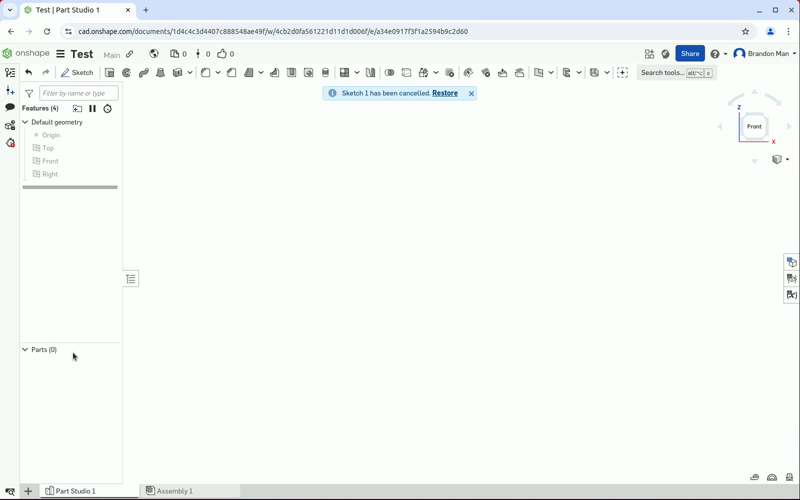
key_down(shift)
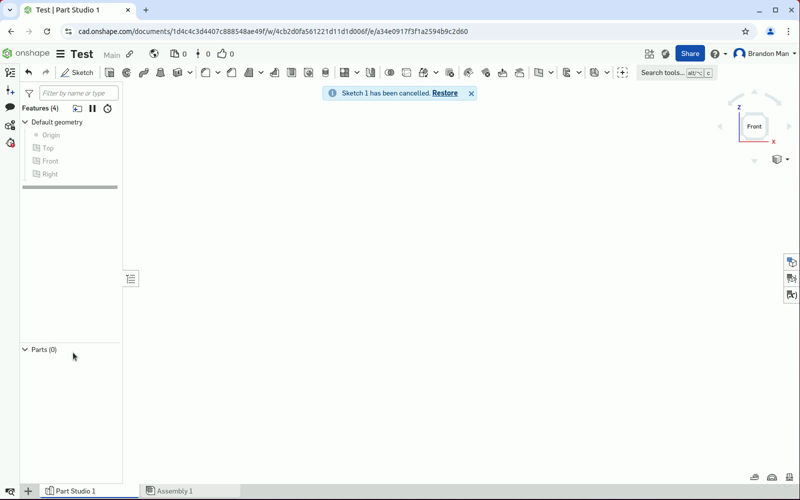
key(left)
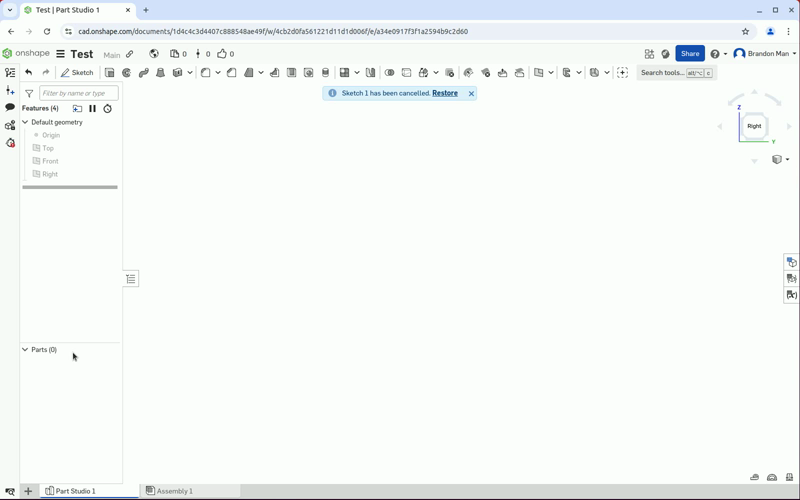
key_up(shift)
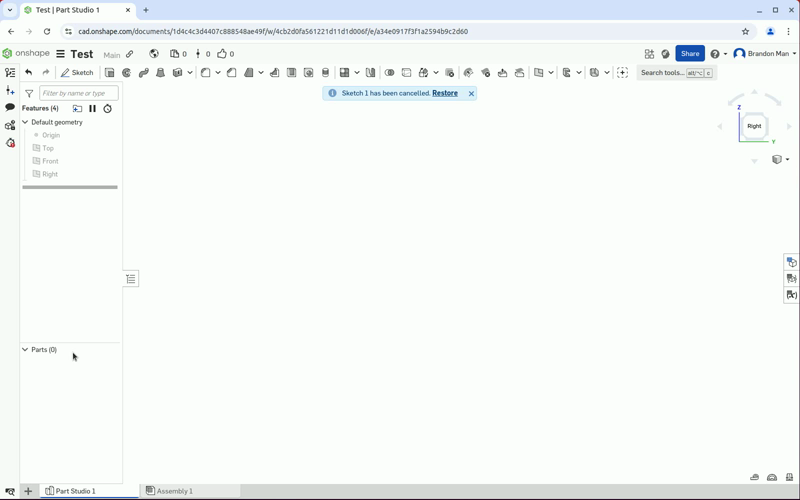
mouse_move(73, 352)
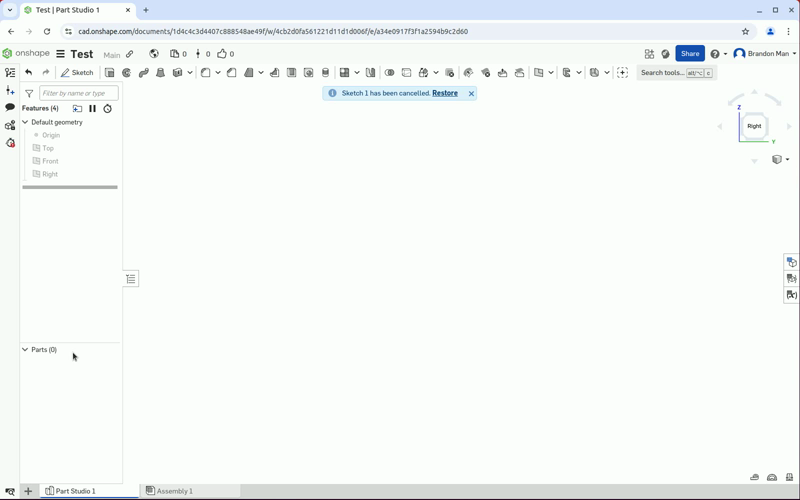
key(shift+y)
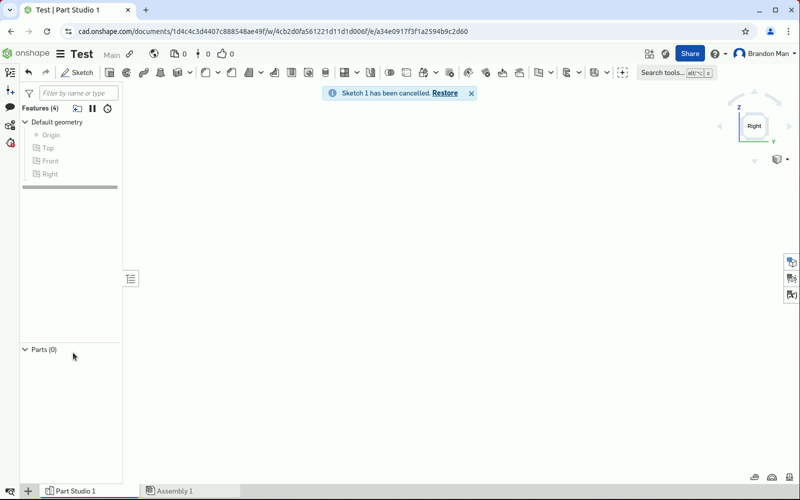
key(shift+s)
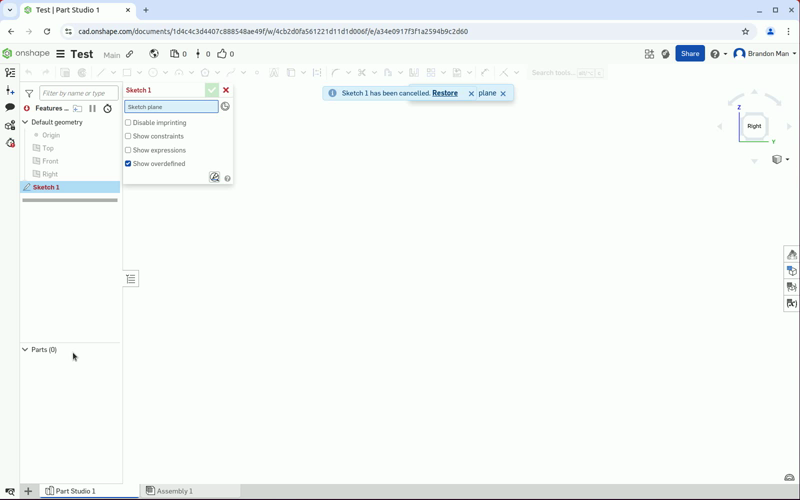
mouse_move(73, 176)
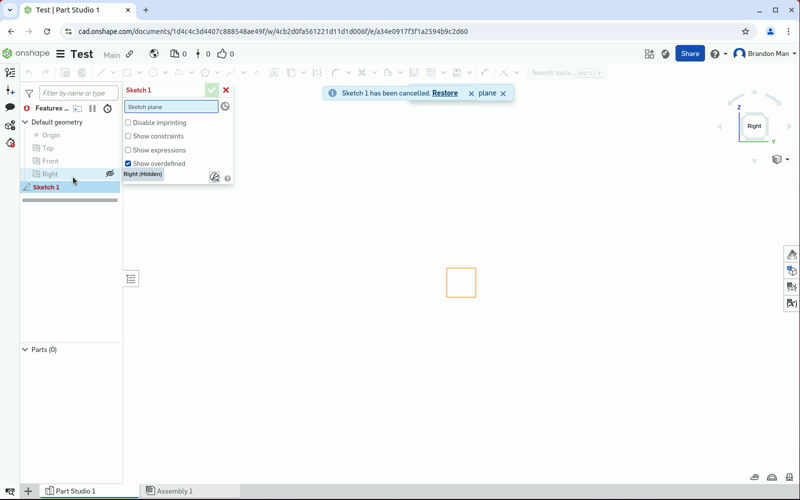
click(73, 176)
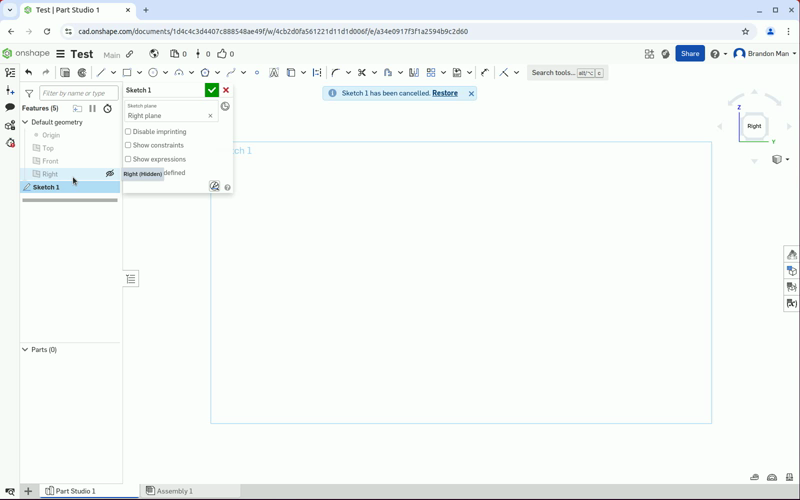
mouse_move(73, 352)
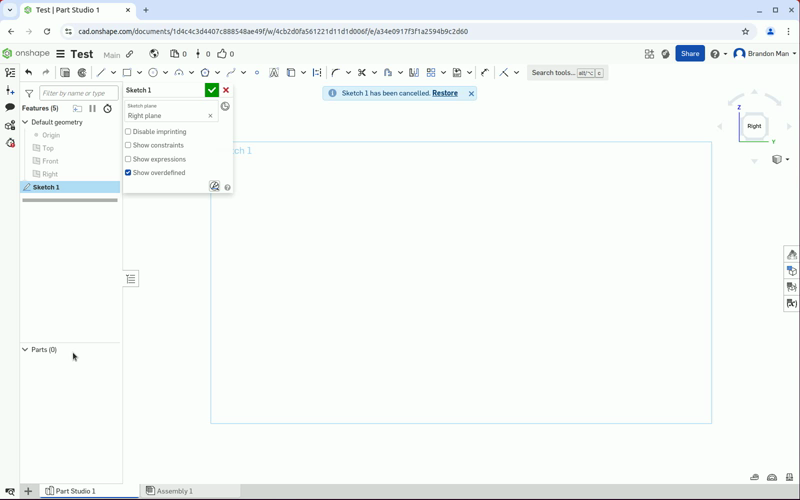
key(y)
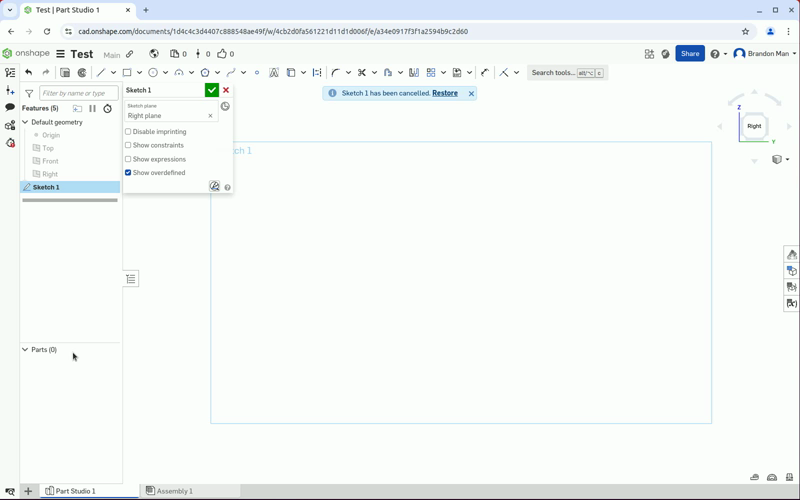
key(l)
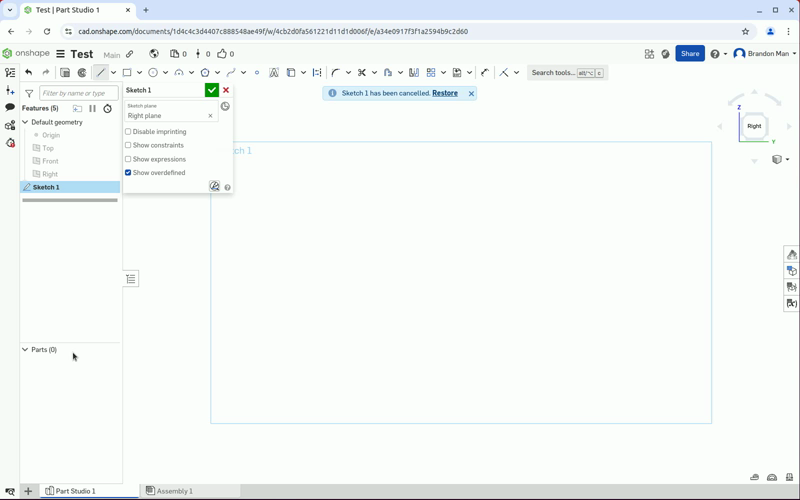
key_down(shift)
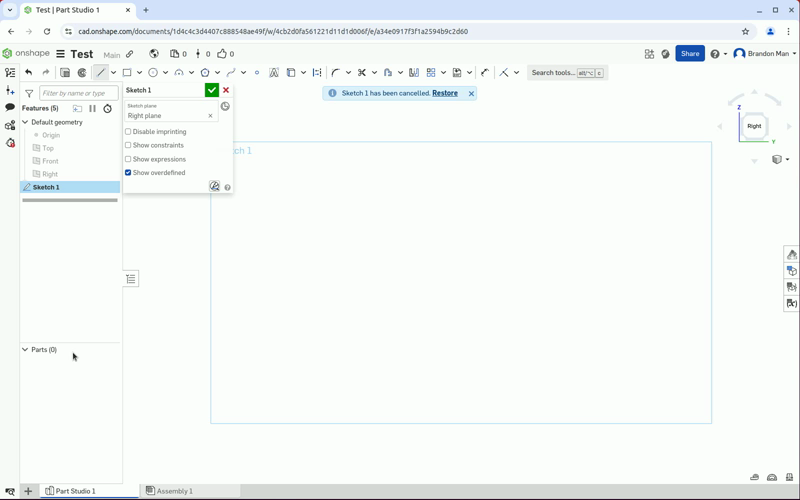
mouse_move(434, 357)
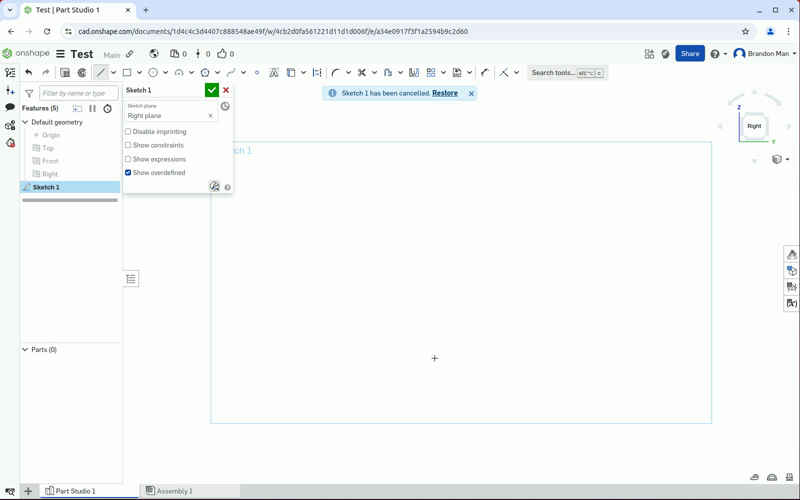
click(434, 357)
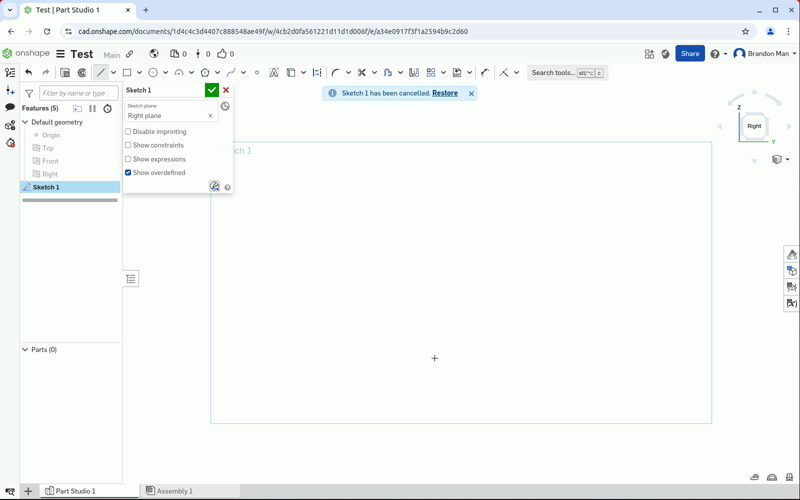
key_up(shift)
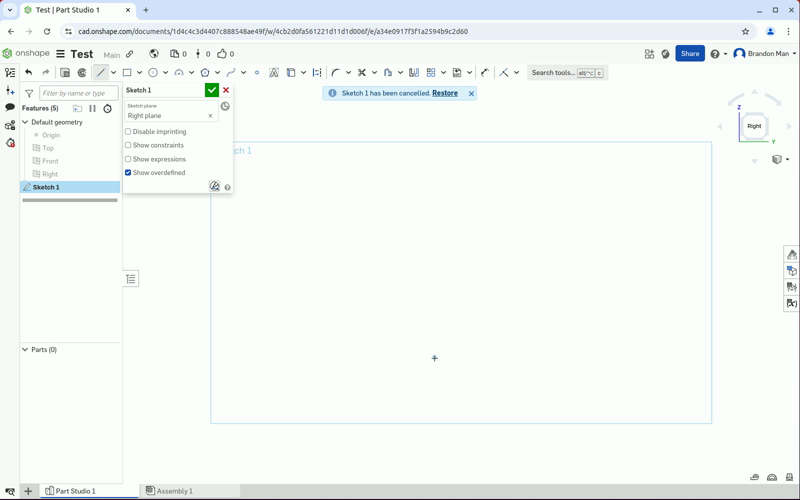
key_down(shift)
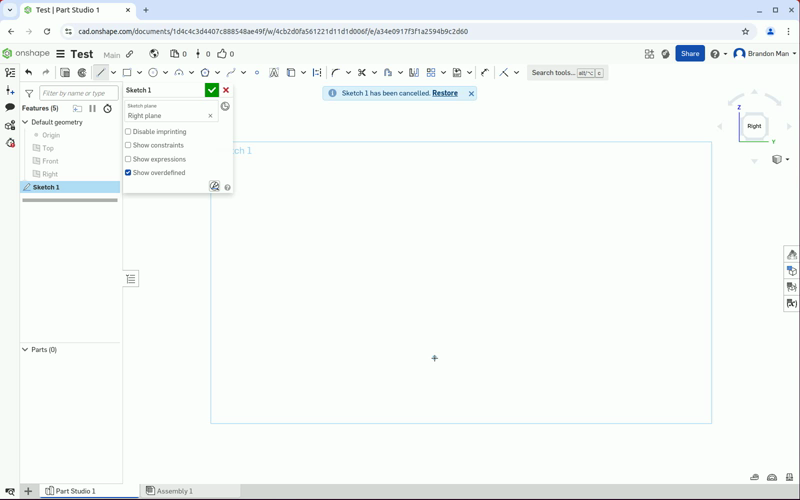
mouse_move(464, 357)
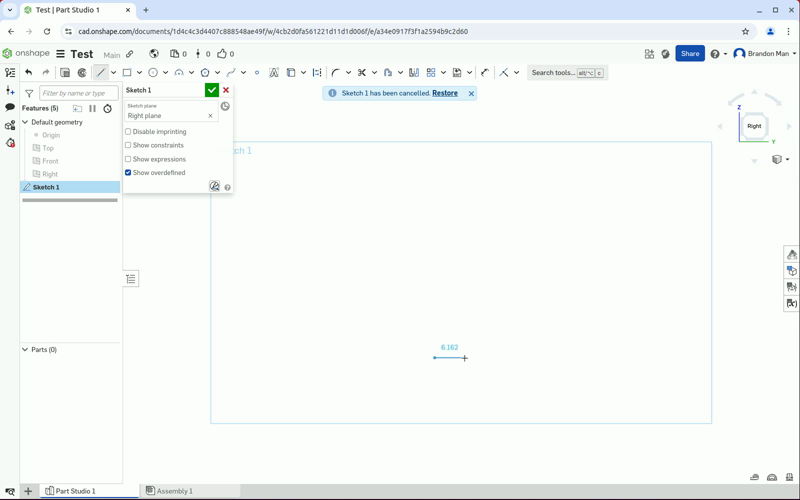
mouse_move(486, 357)
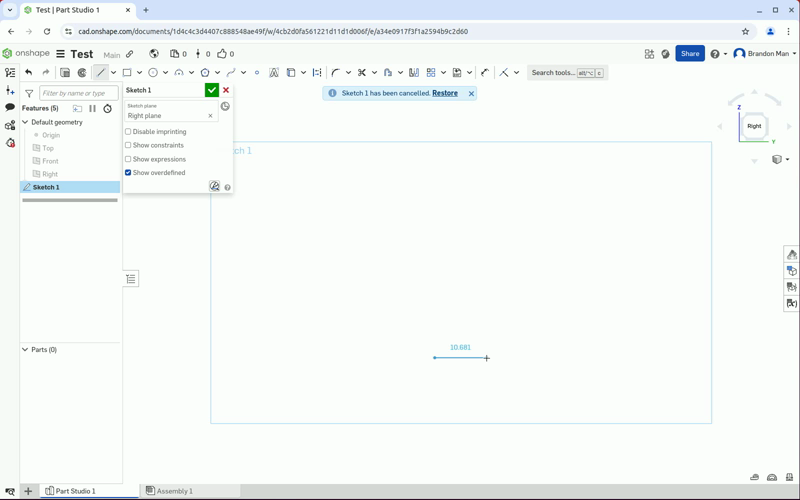
click(486, 357)
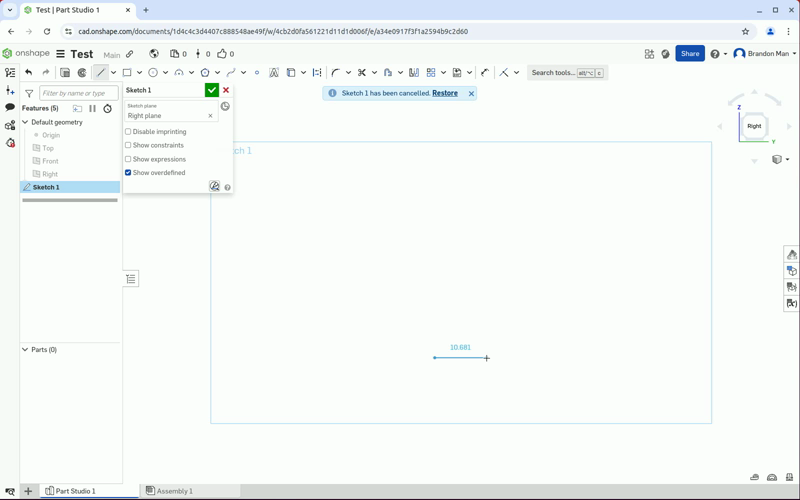
key_up(shift)
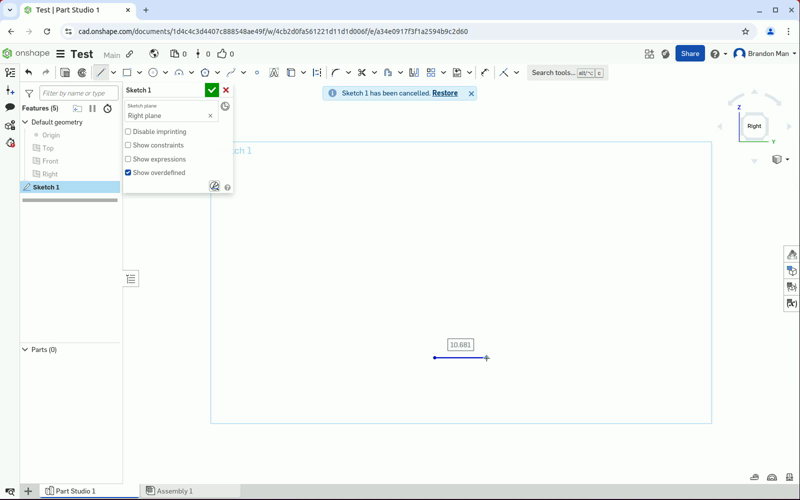
key_down(shift)
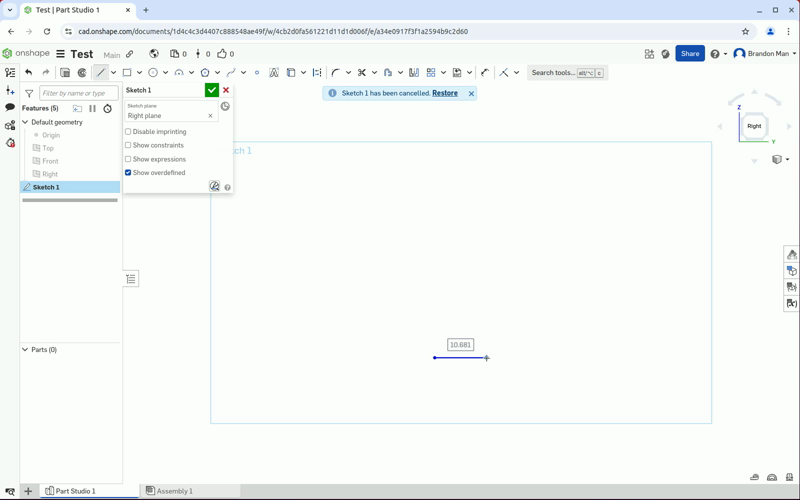
mouse_move(486, 208)
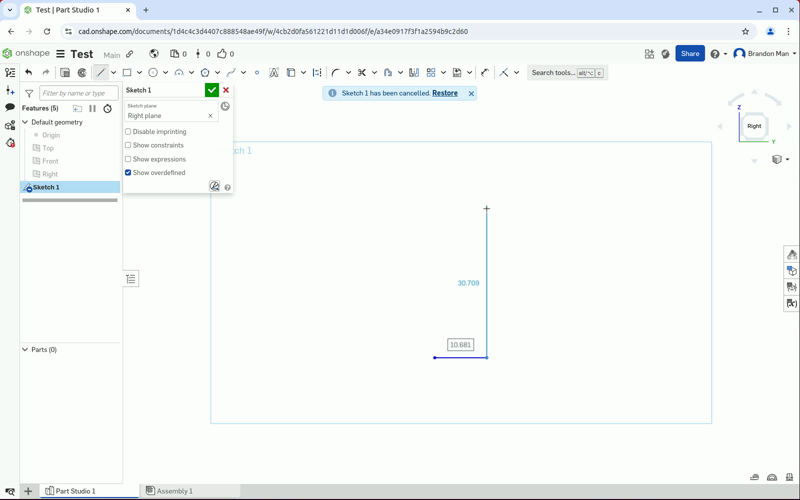
click(486, 208)
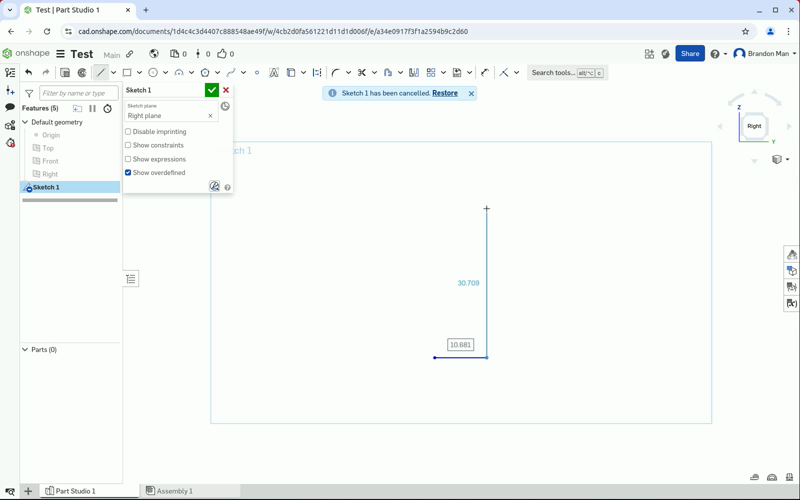
key_up(shift)
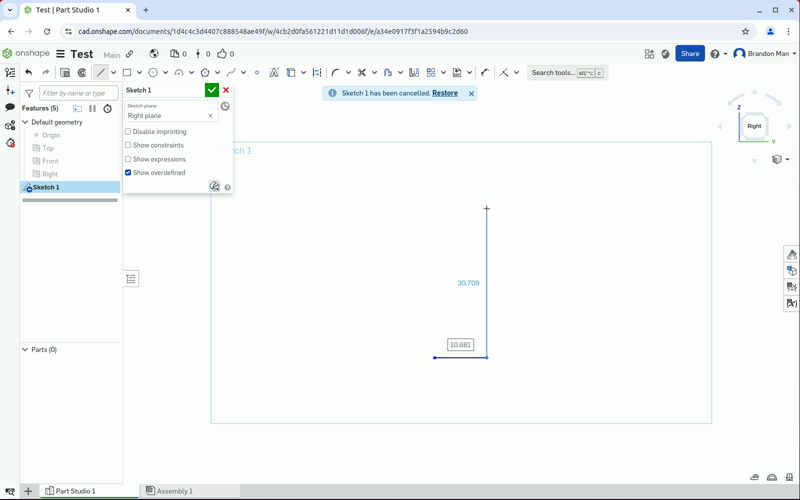
key_down(shift)
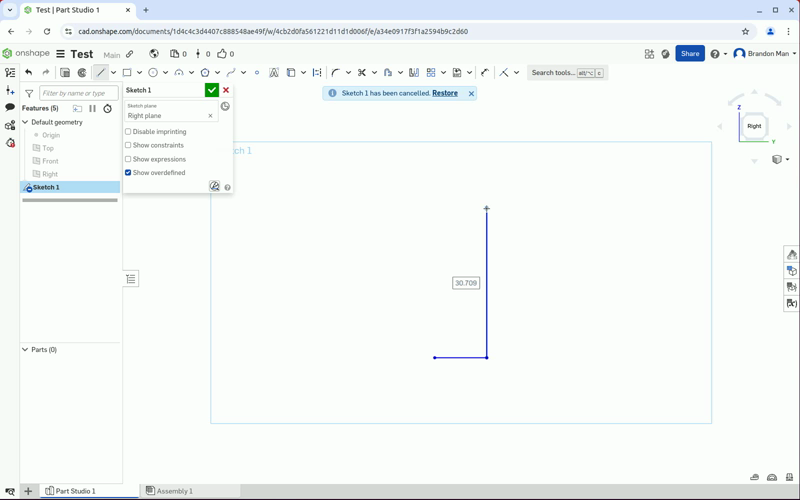
mouse_move(516, 208)
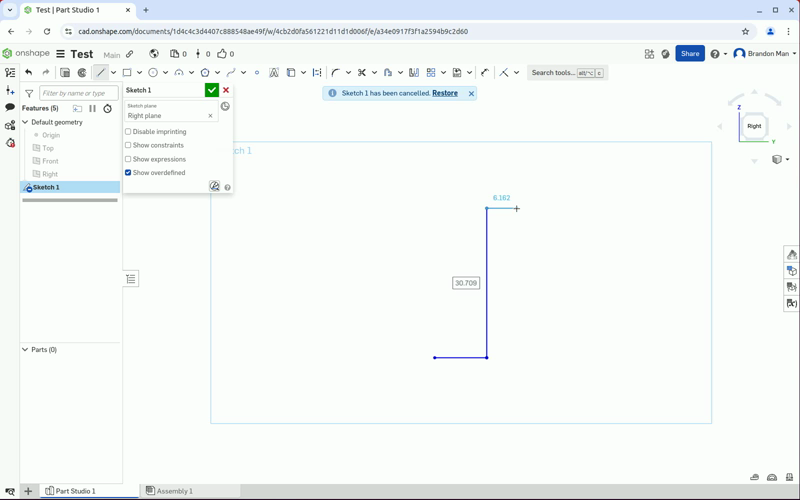
mouse_move(434, 208)
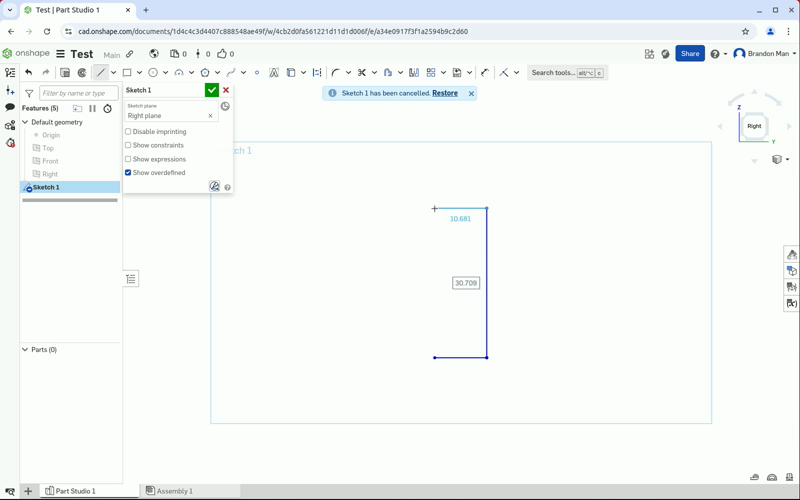
click(434, 208)
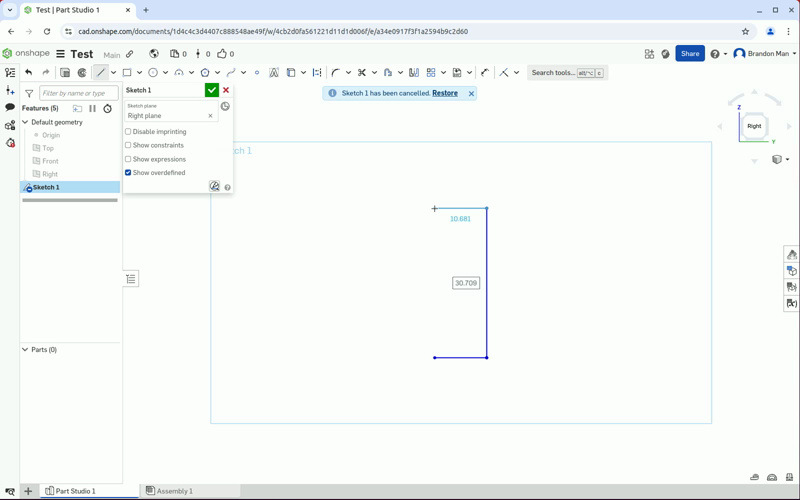
key_up(shift)
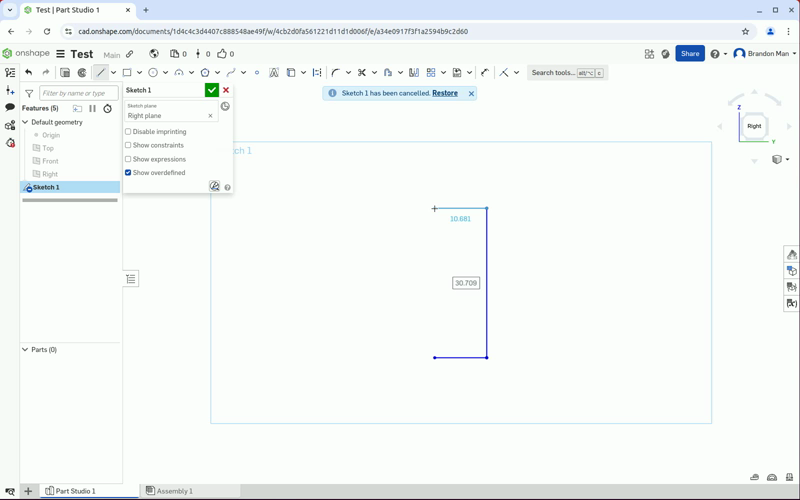
key_down(shift)
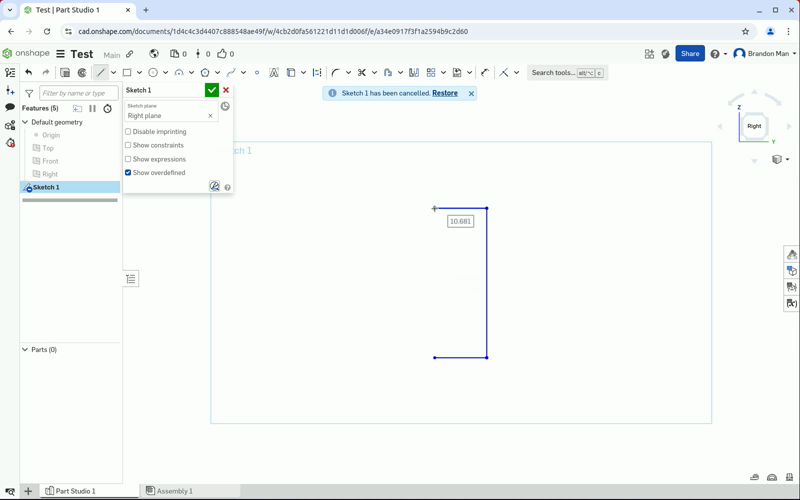
mouse_move(434, 357)
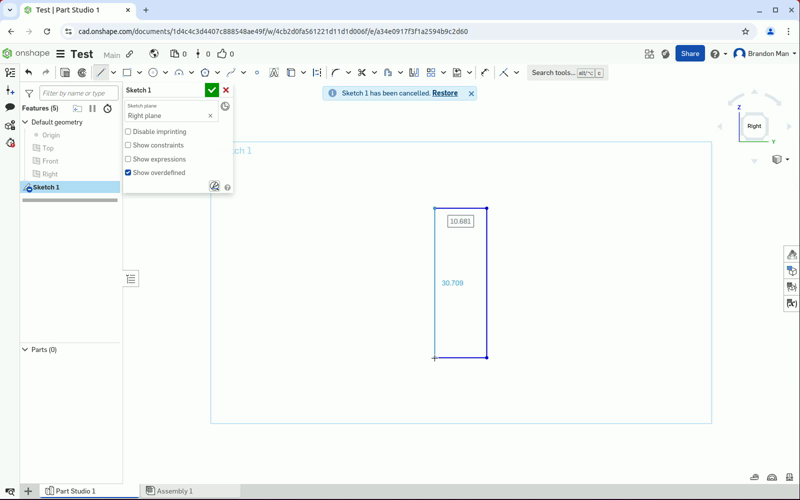
key_up(shift)
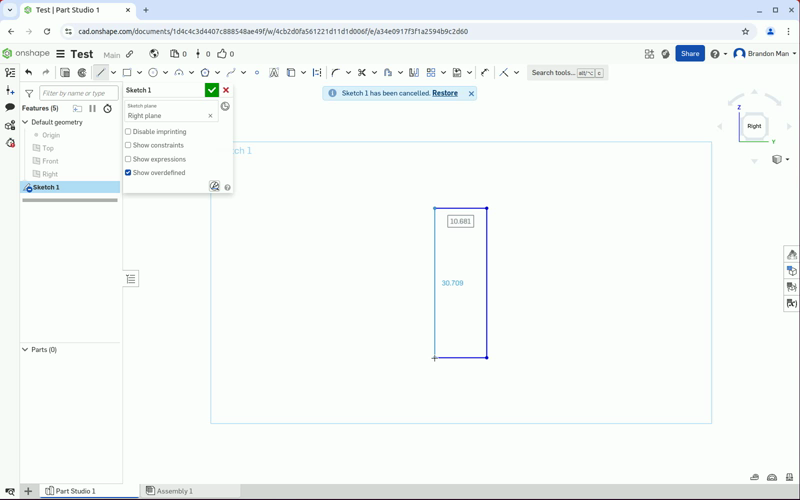
click(434, 357)
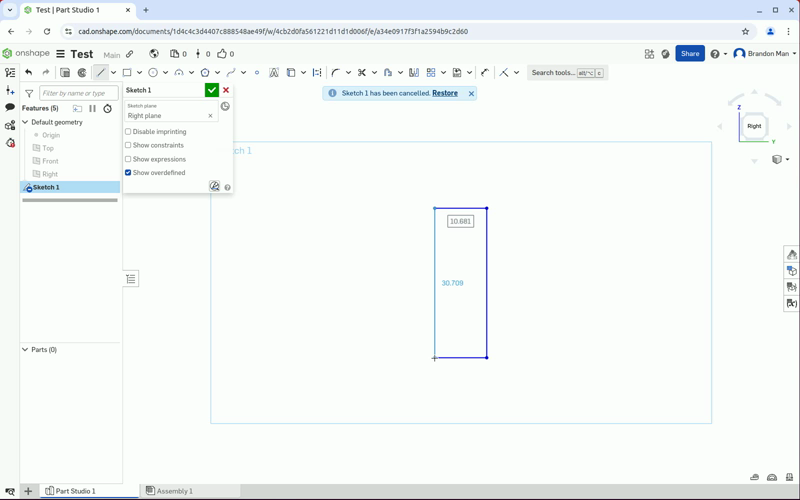
key(esc)
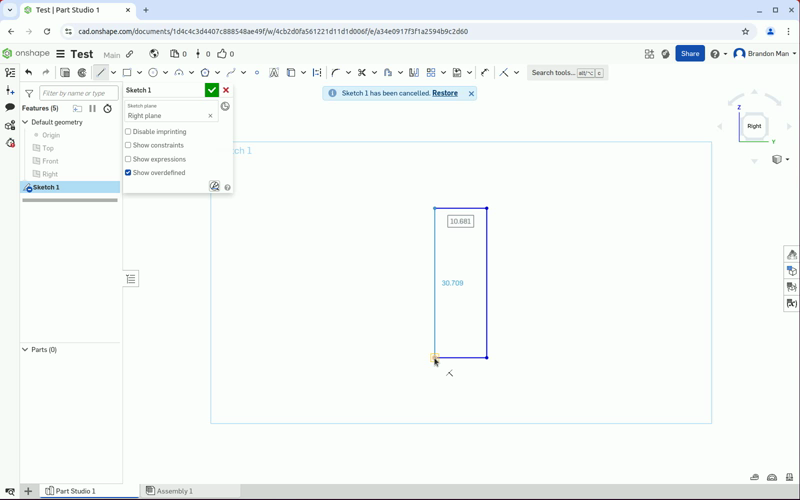
mouse_move(455, 267)
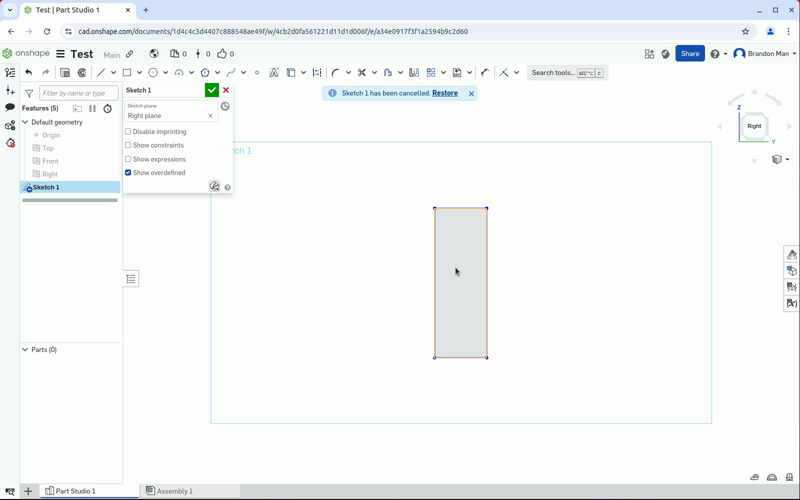
click(455, 267)
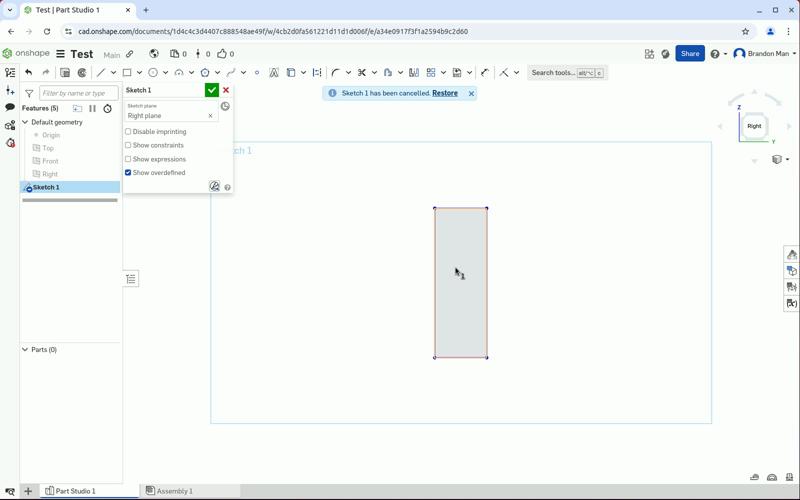
mouse_move(73, 352)
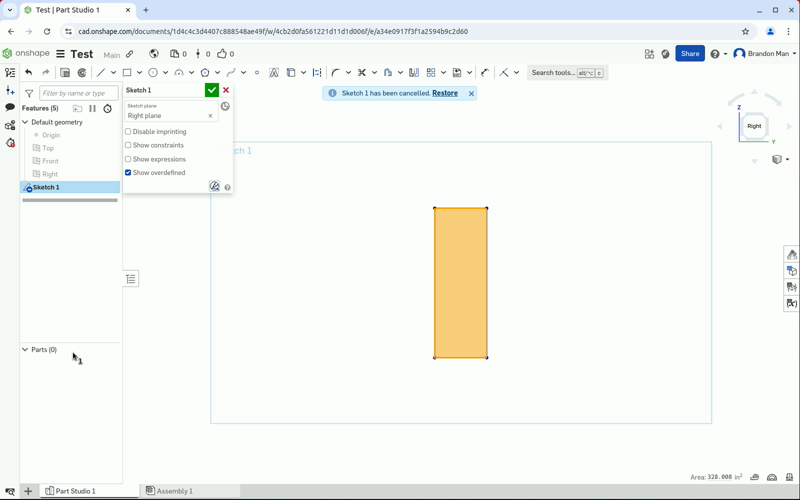
key(shift+y)
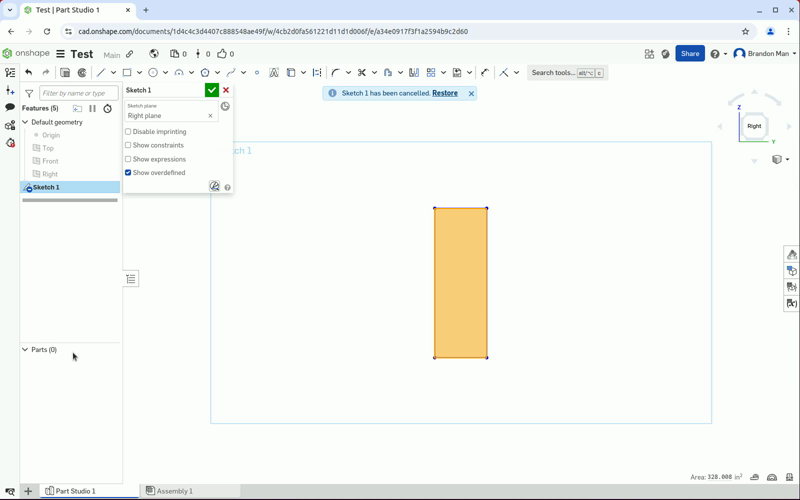
key(shift+e)
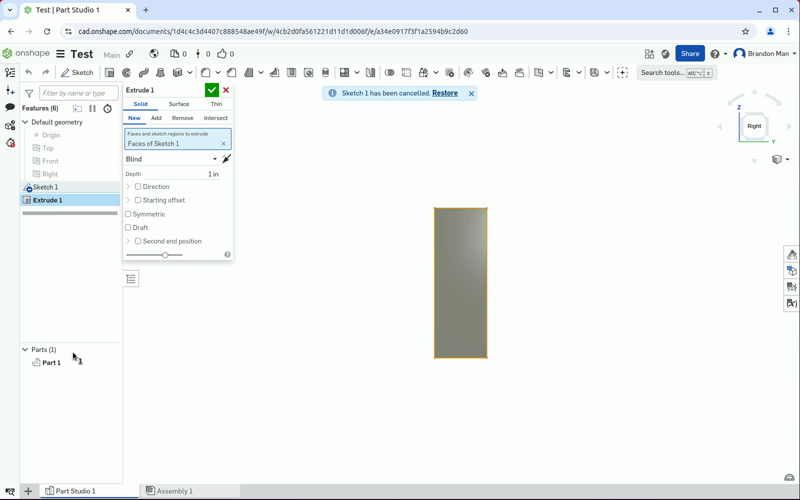
mouse_move(143, 106)
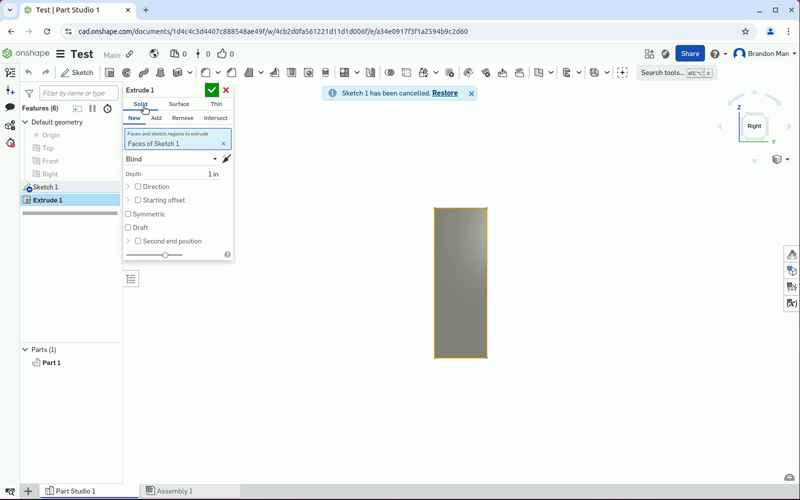
click(143, 106)
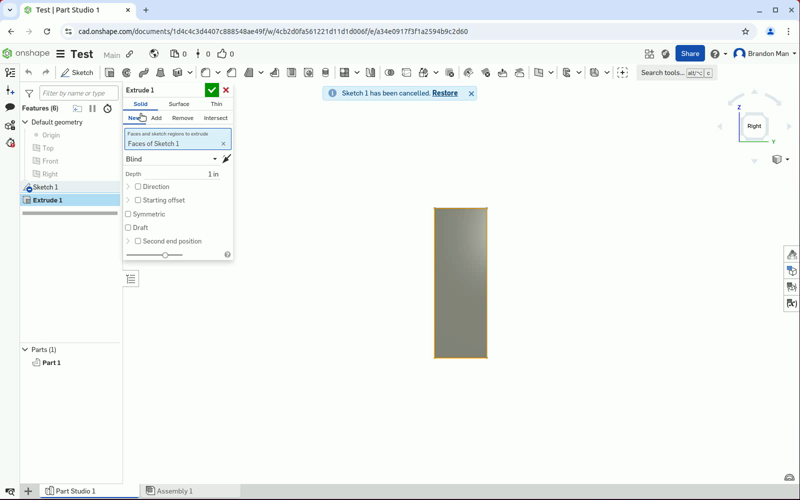
mouse_move(137, 120)
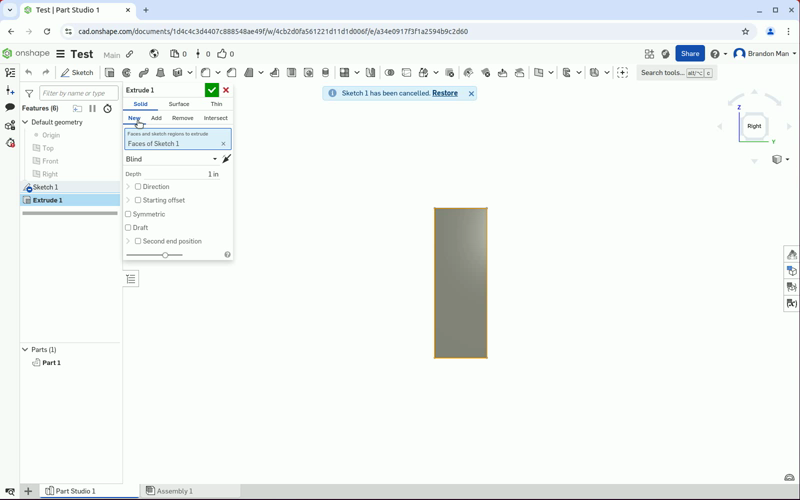
click(137, 120)
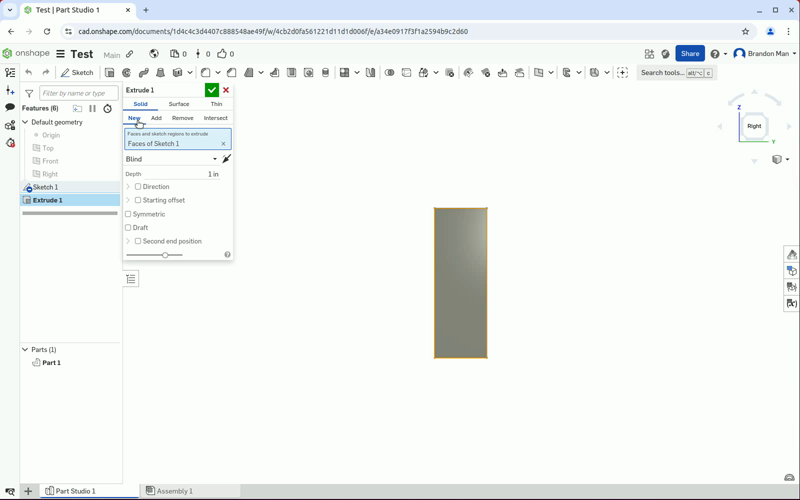
key(tab, 4)
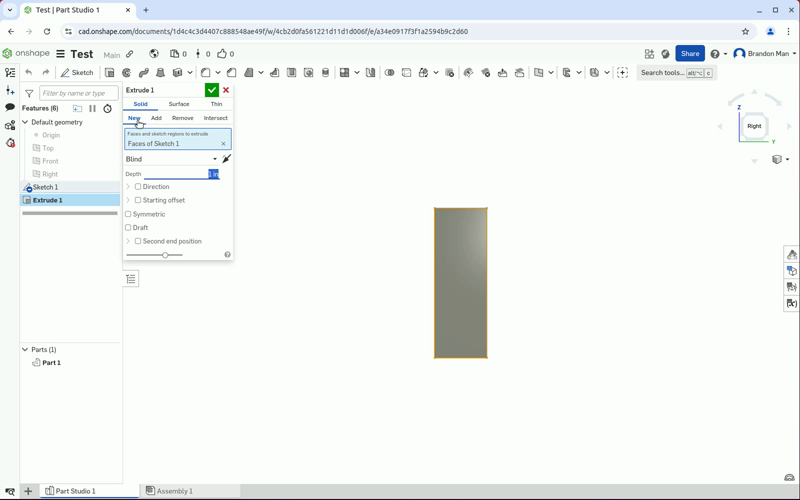
text(-46.216)
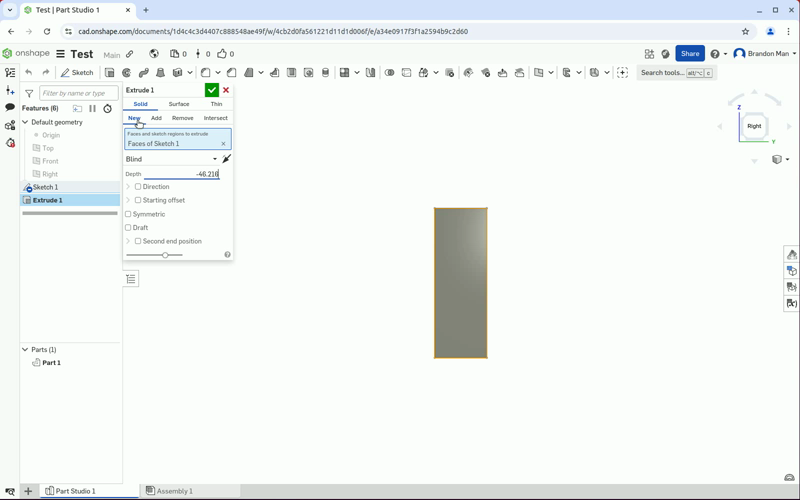
key(tab, 3)
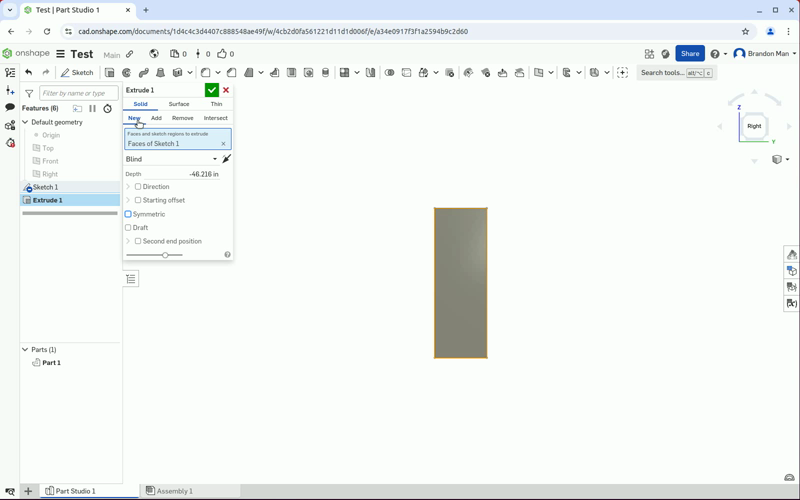
key(space)
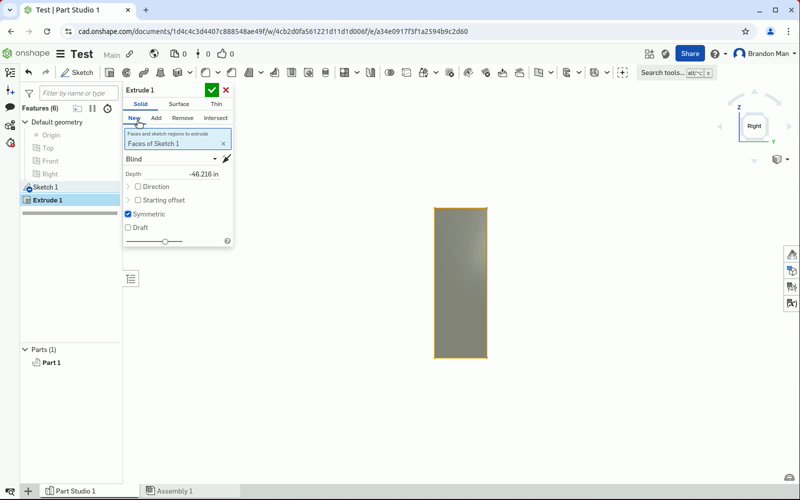
key(enter)
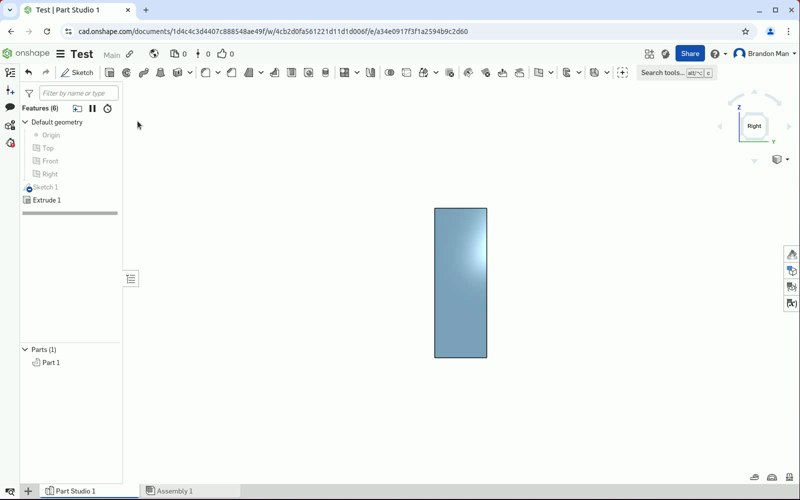
key(shift+h)
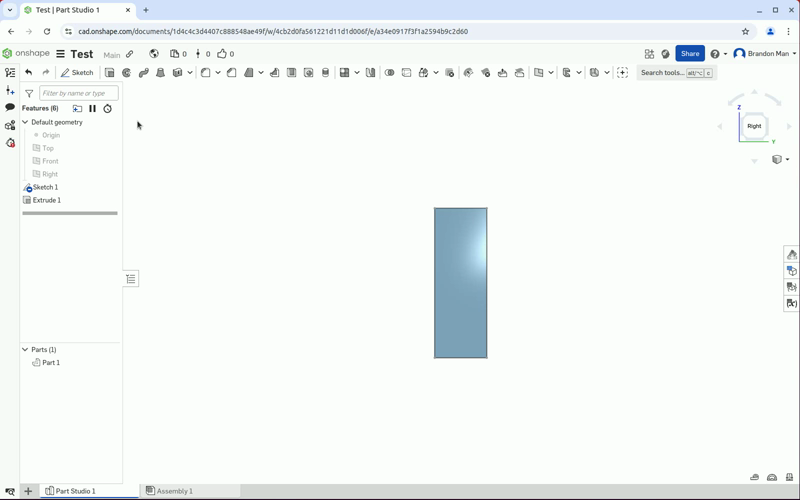
key(shift+h)
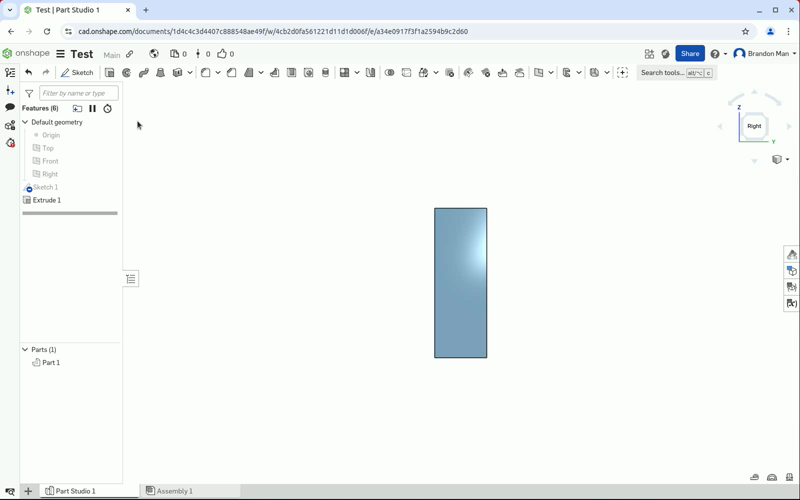
mouse_move(73, 189)
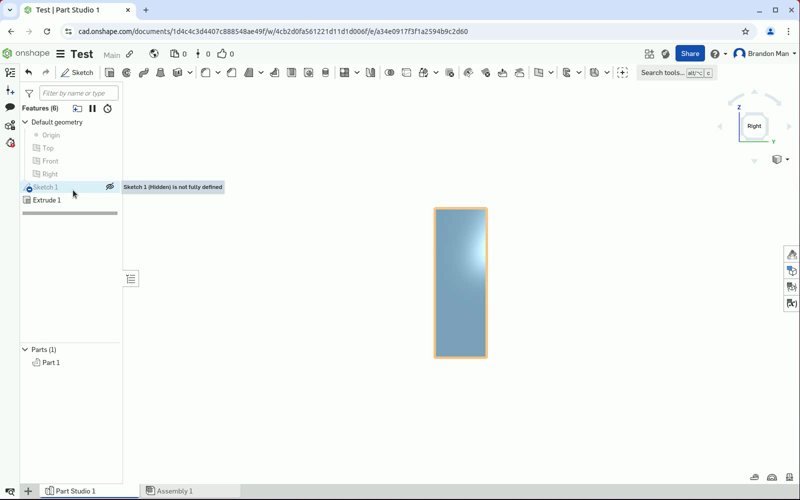
click(73, 189)
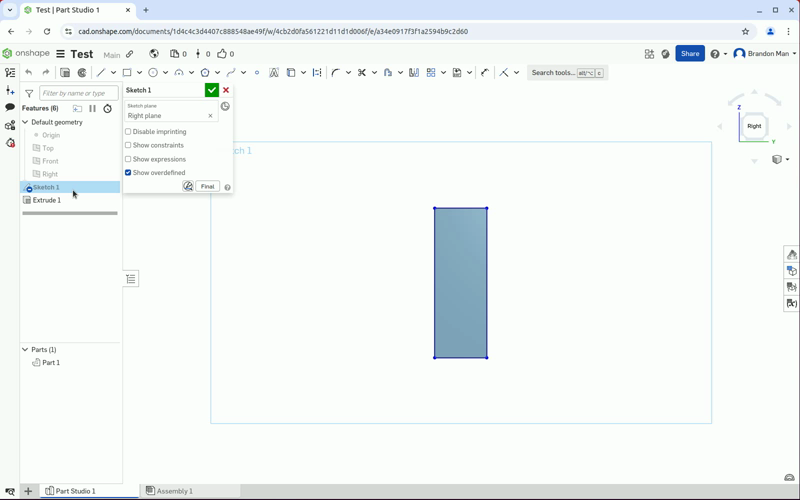
mouse_move(229, 92)
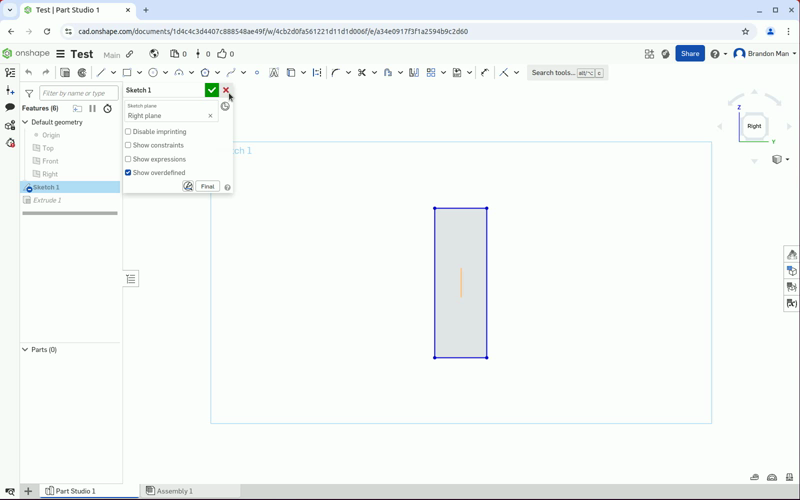
click(229, 92)
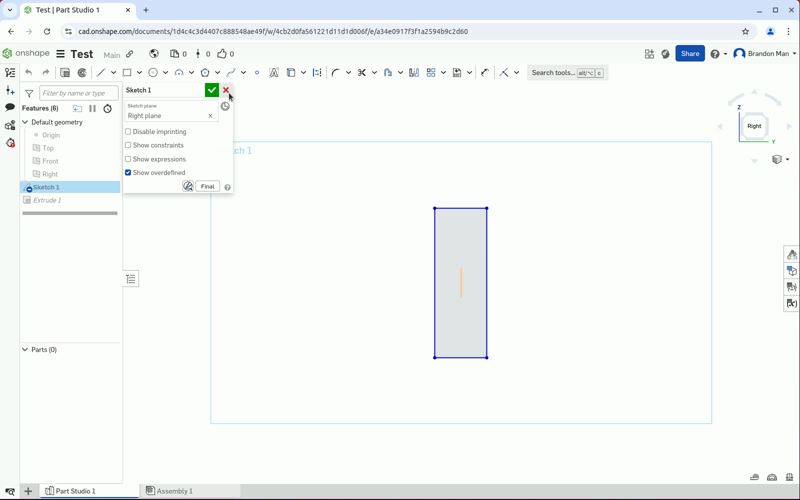
key(shift+s)
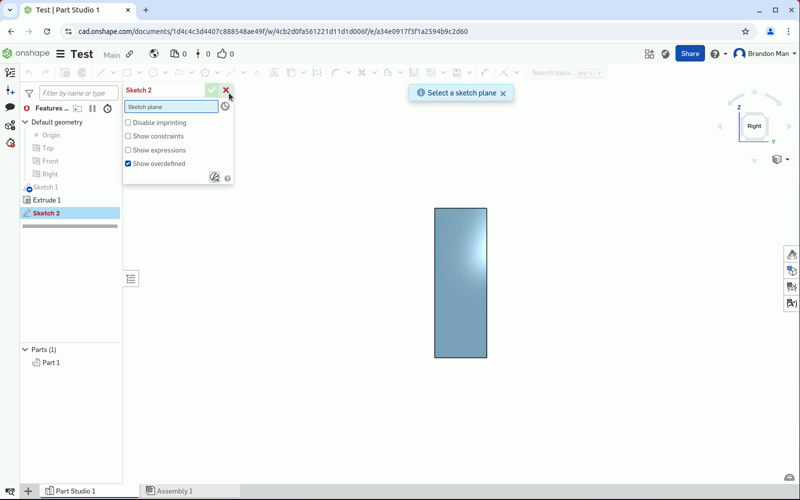
mouse_move(73, 176)
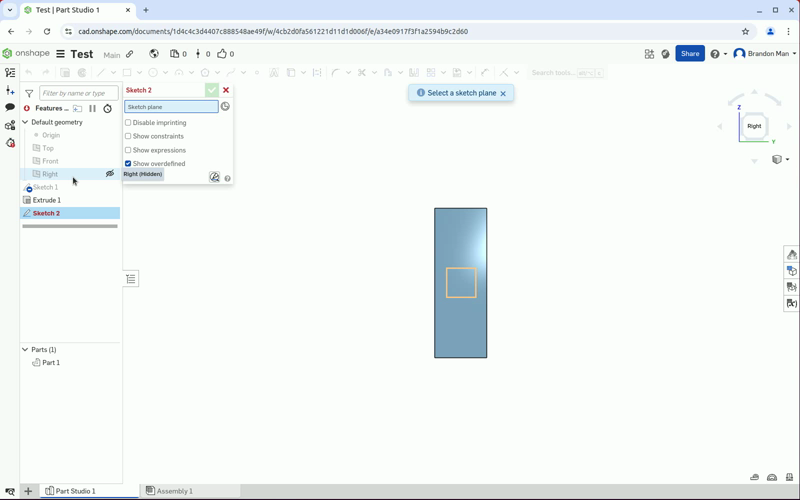
click(73, 176)
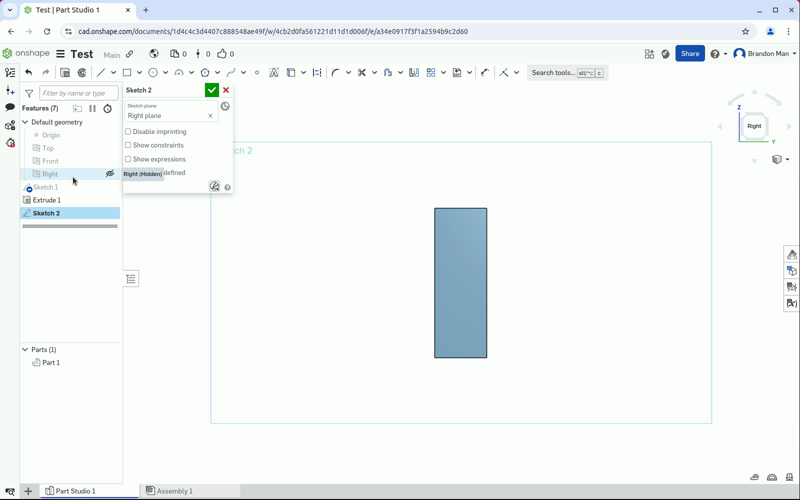
mouse_move(73, 352)
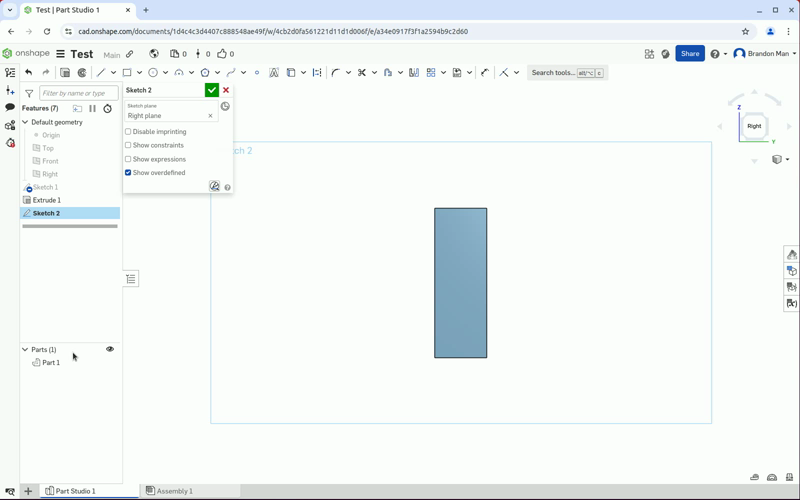
key(y)
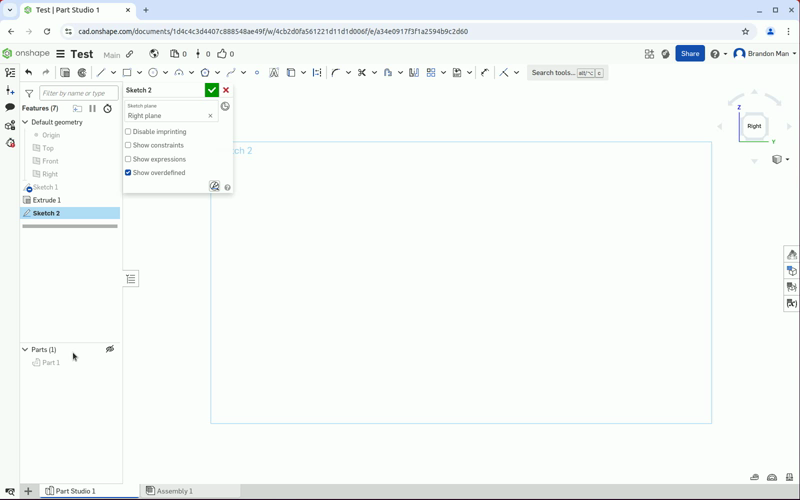
key(l)
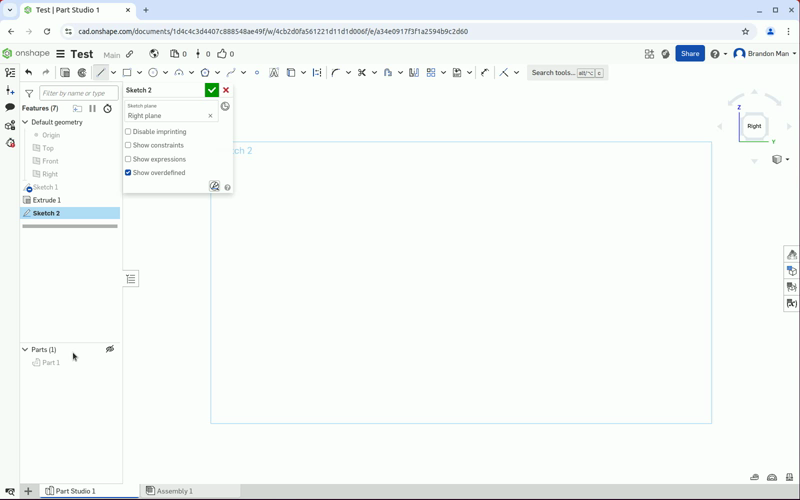
key_down(shift)
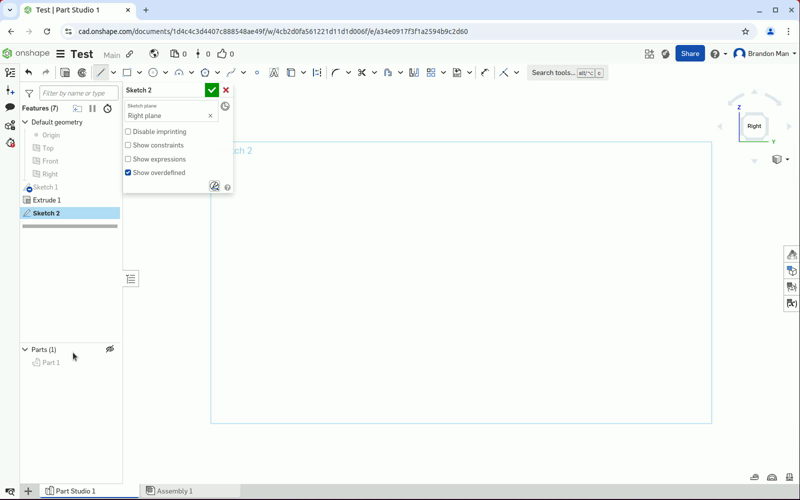
mouse_move(444, 348)
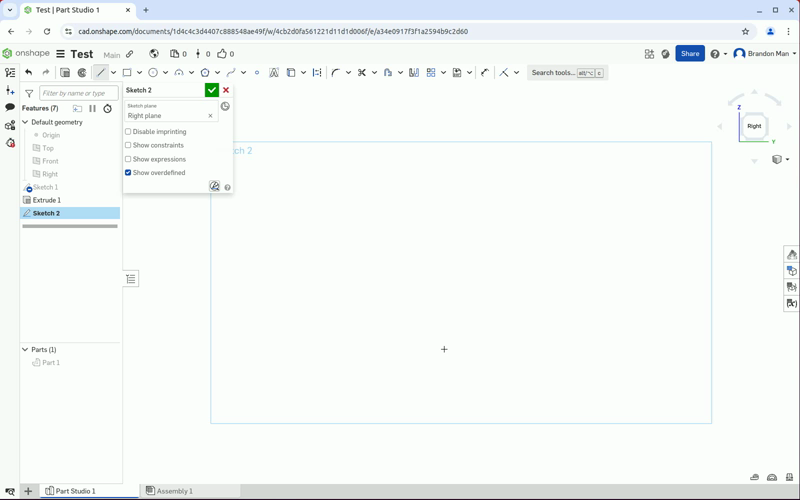
click(444, 348)
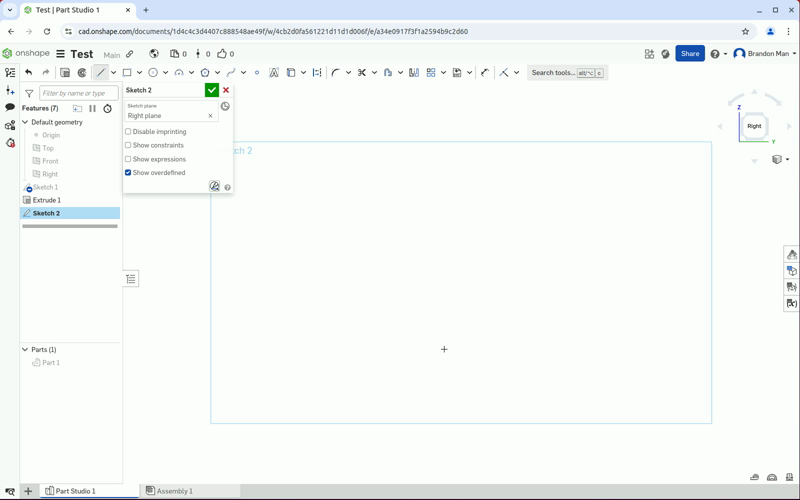
key_up(shift)
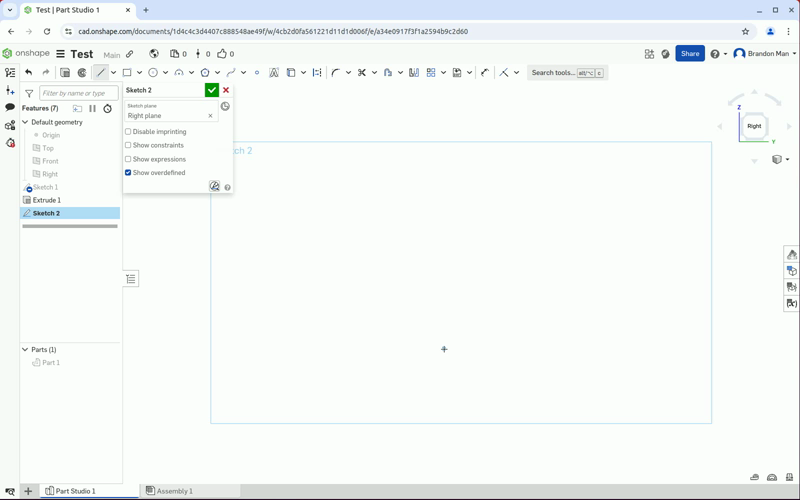
key_down(shift)
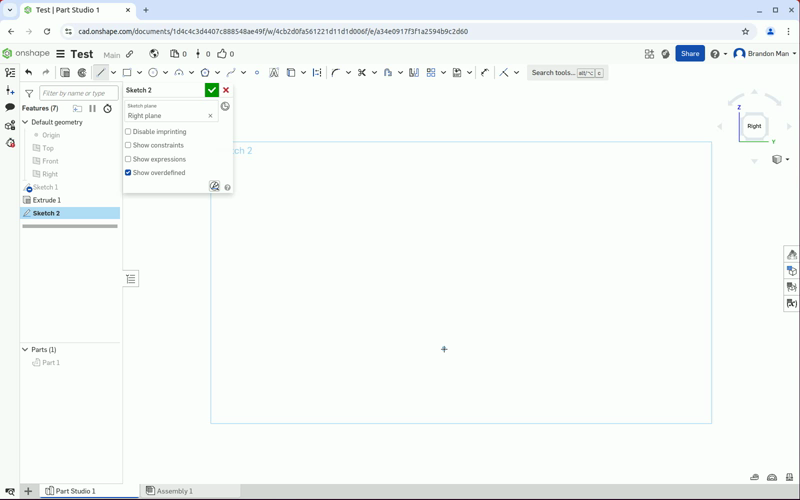
mouse_move(474, 348)
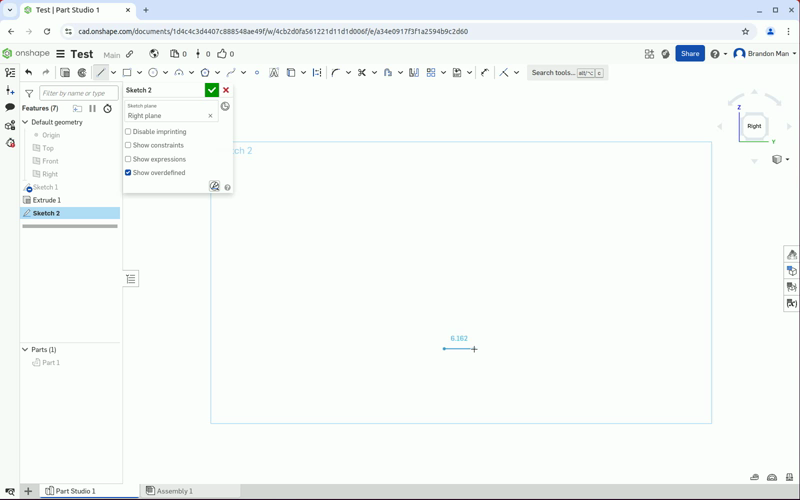
mouse_move(478, 348)
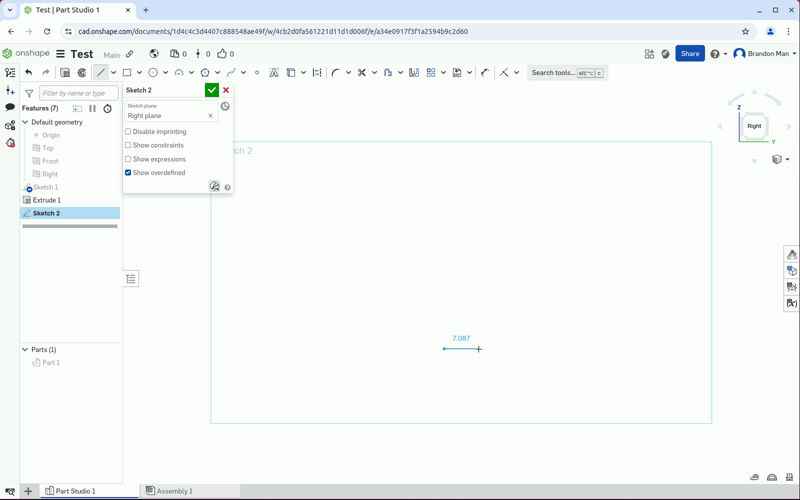
click(478, 348)
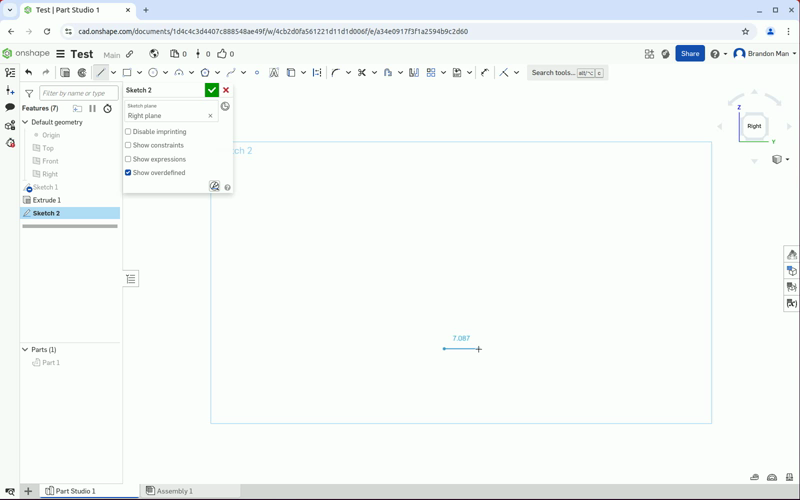
key_up(shift)
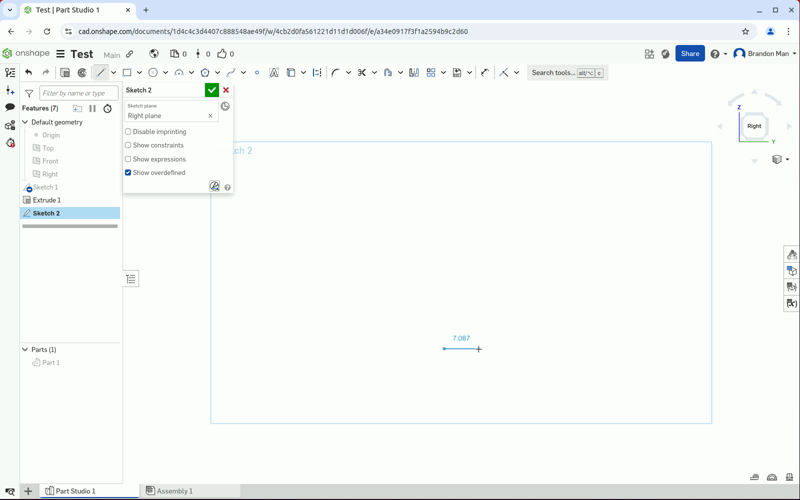
key_down(shift)
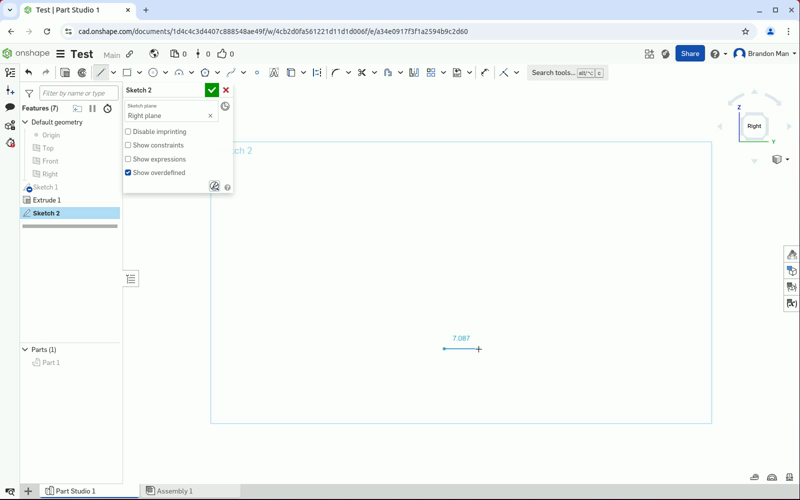
mouse_move(478, 208)
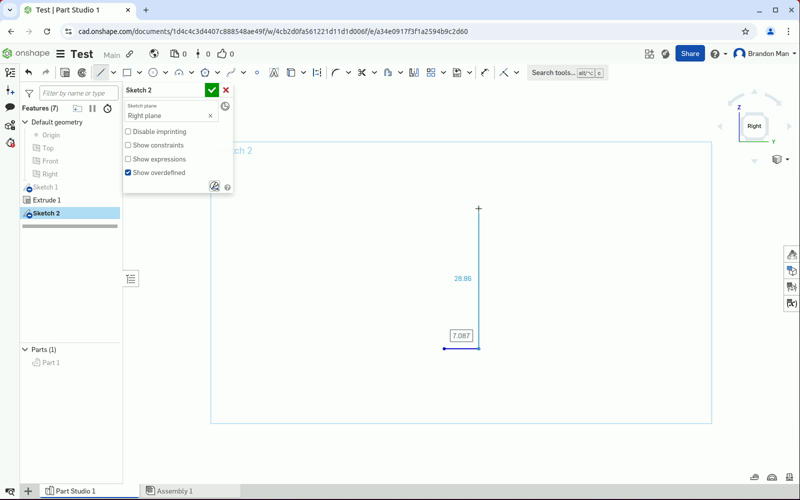
click(478, 208)
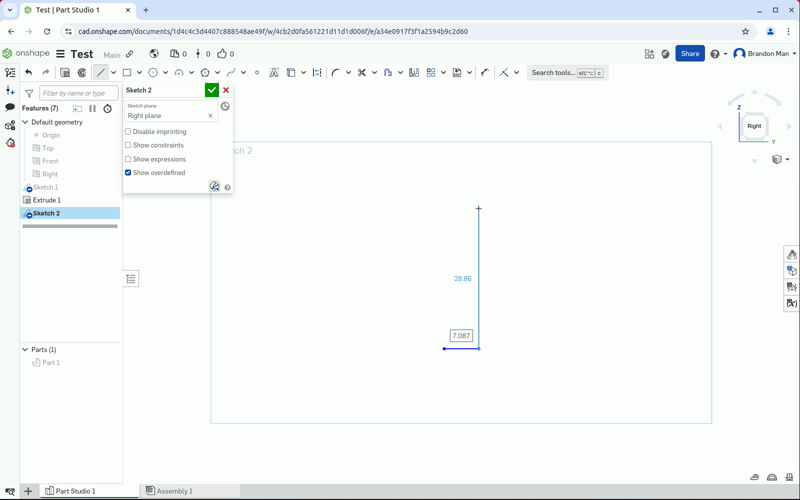
key_up(shift)
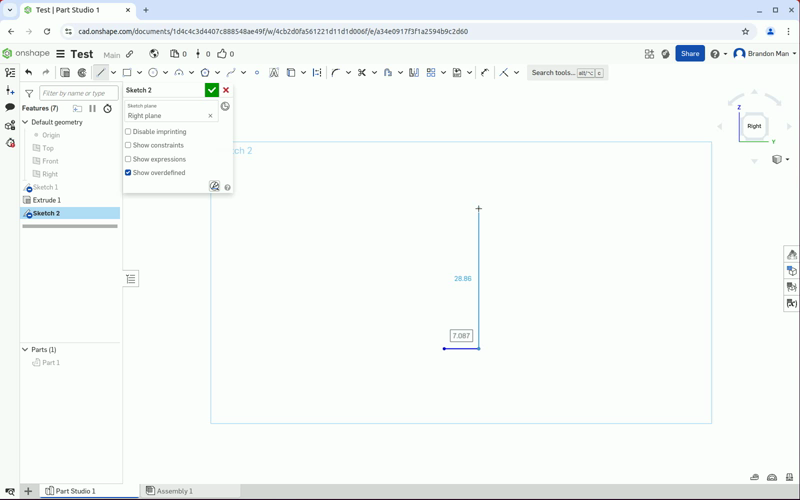
key_down(shift)
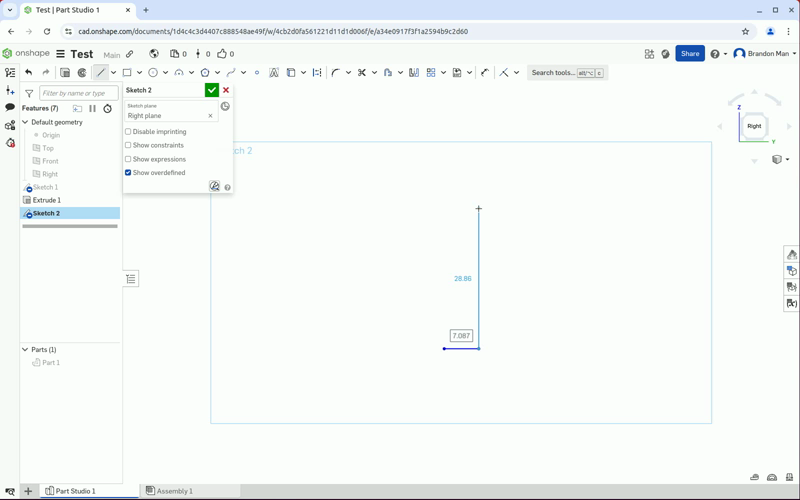
mouse_move(508, 208)
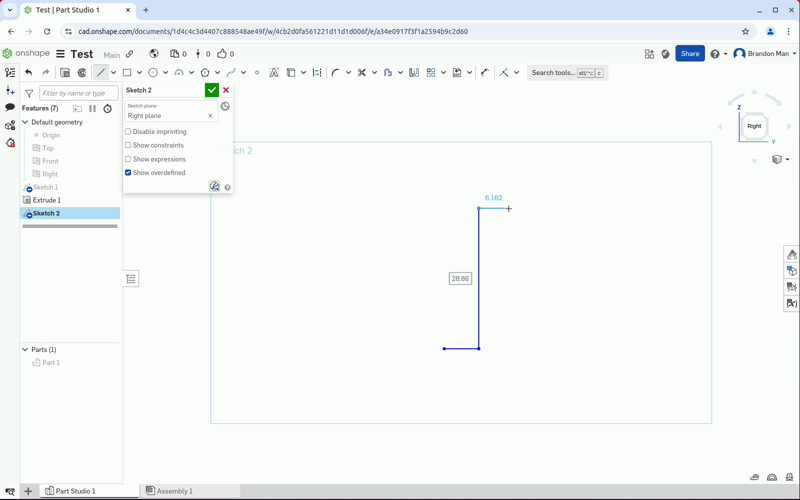
mouse_move(444, 208)
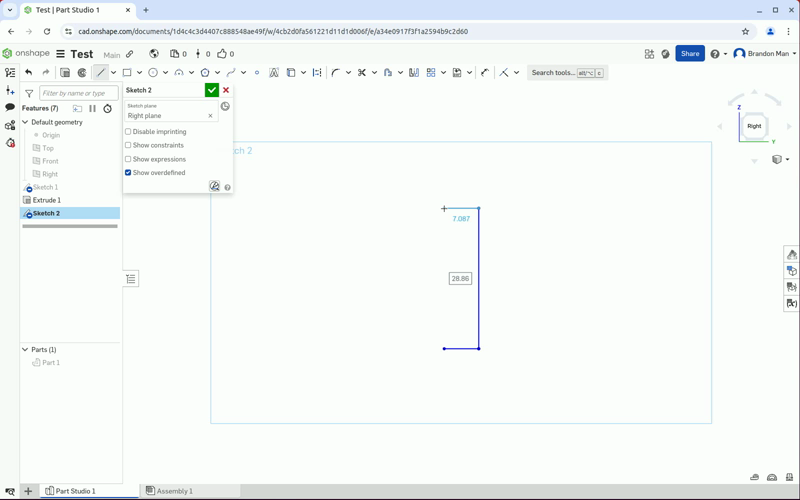
click(444, 208)
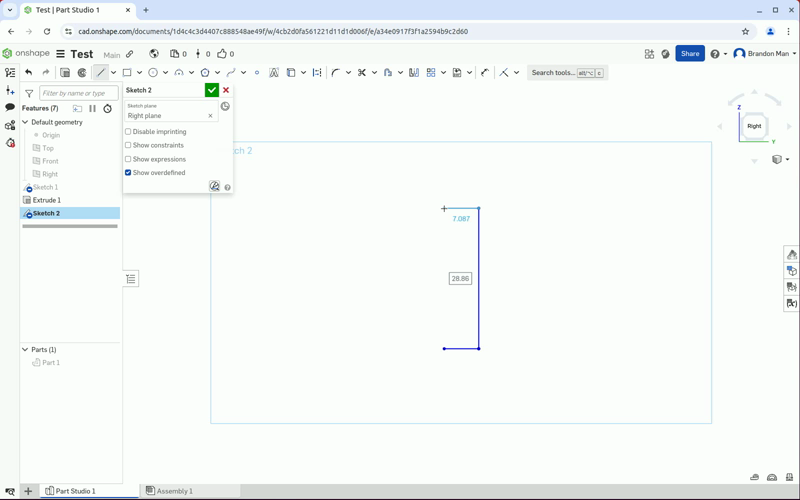
key_up(shift)
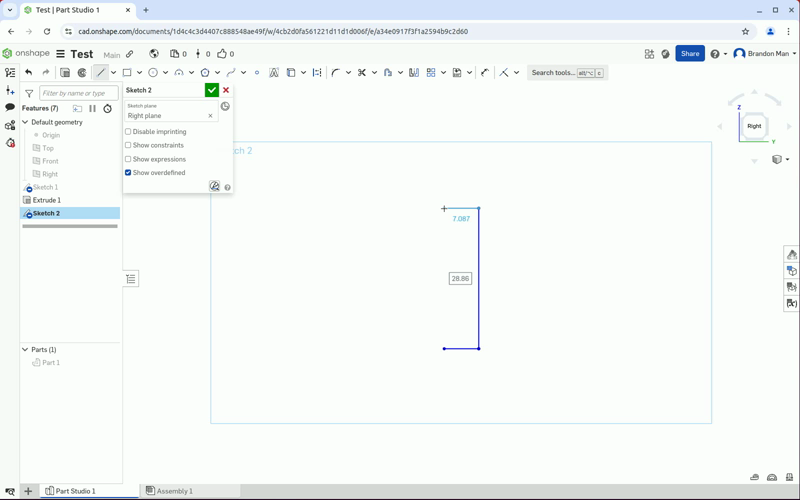
key_down(shift)
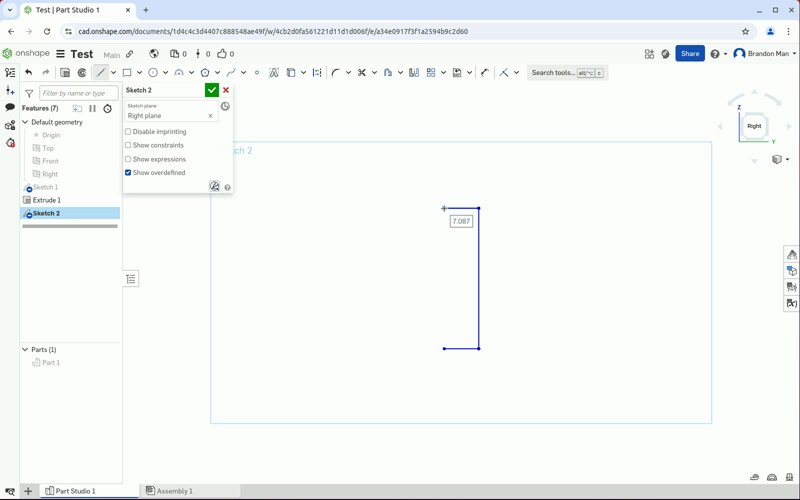
mouse_move(444, 348)
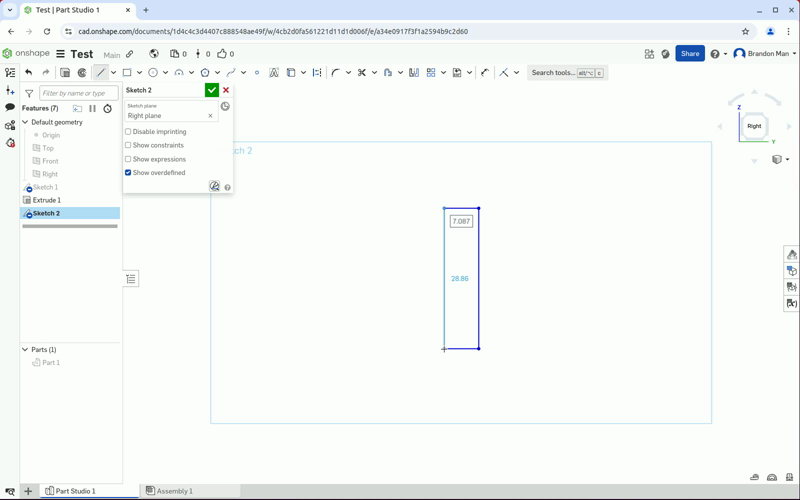
key_up(shift)
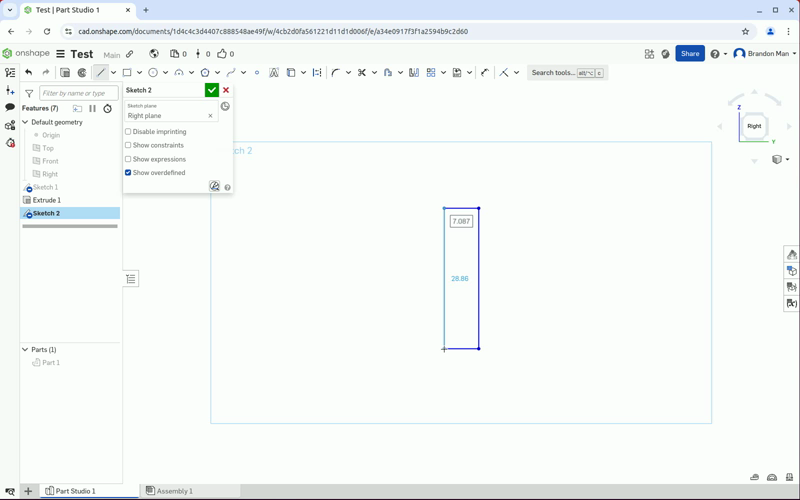
click(444, 348)
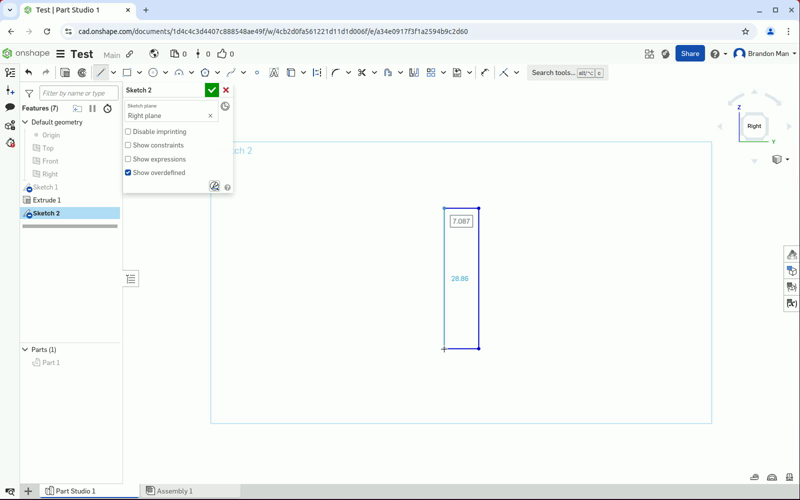
key(esc)
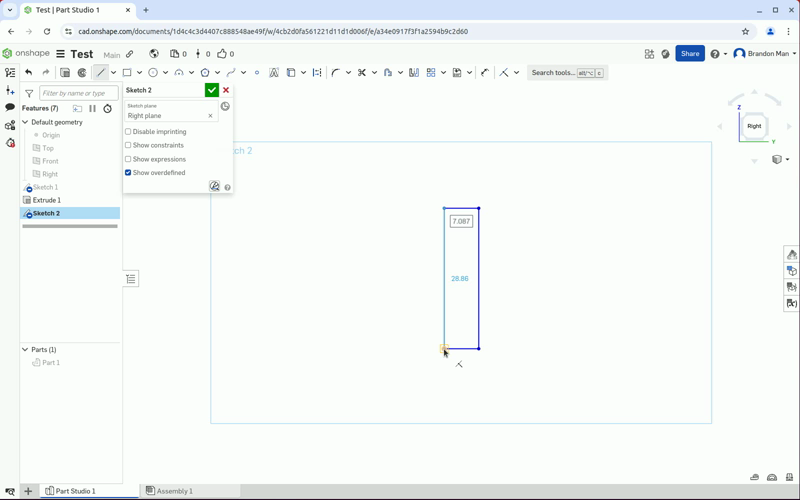
mouse_move(452, 226)
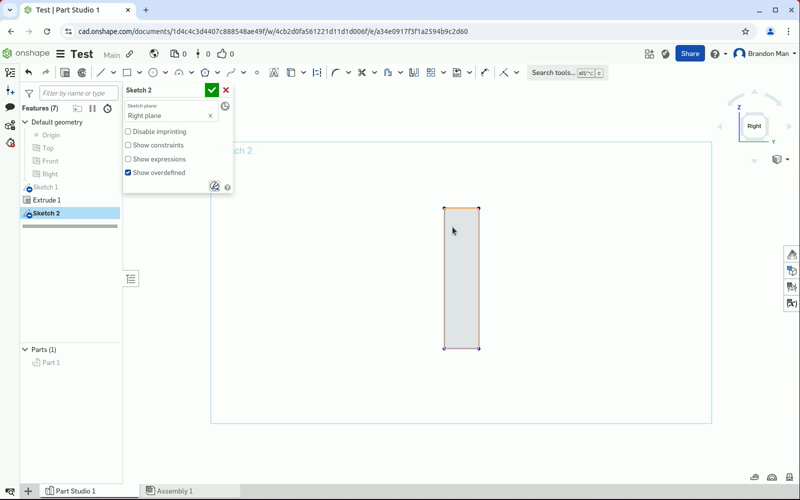
click(452, 226)
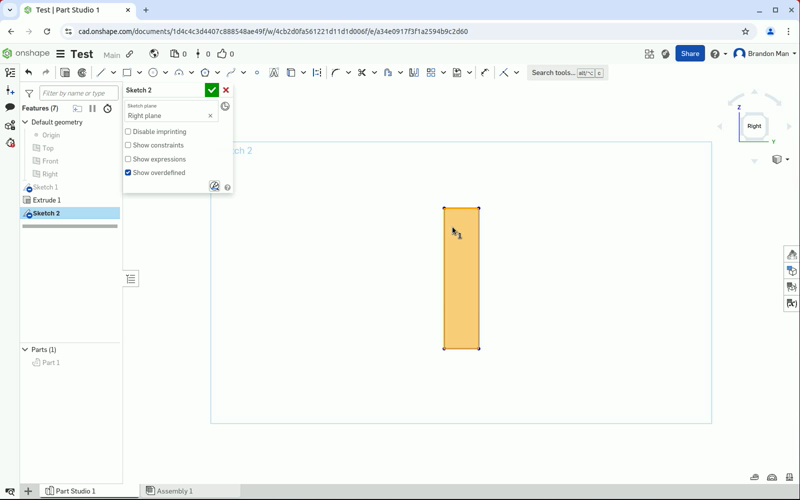
mouse_move(73, 352)
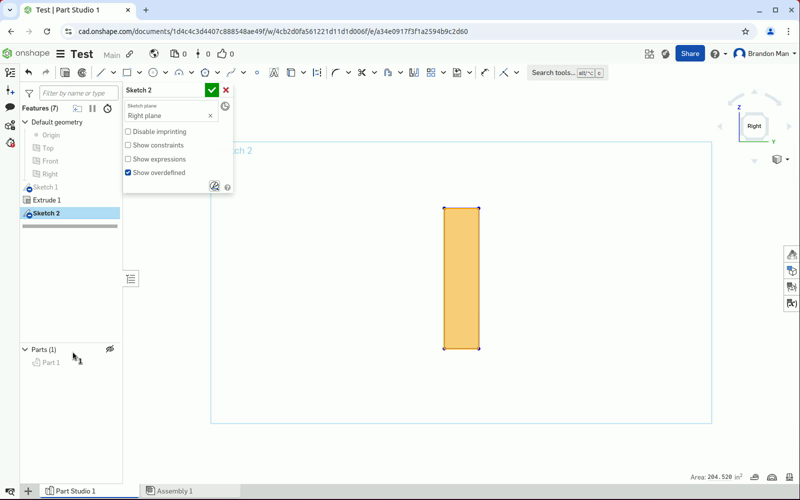
key(shift+y)
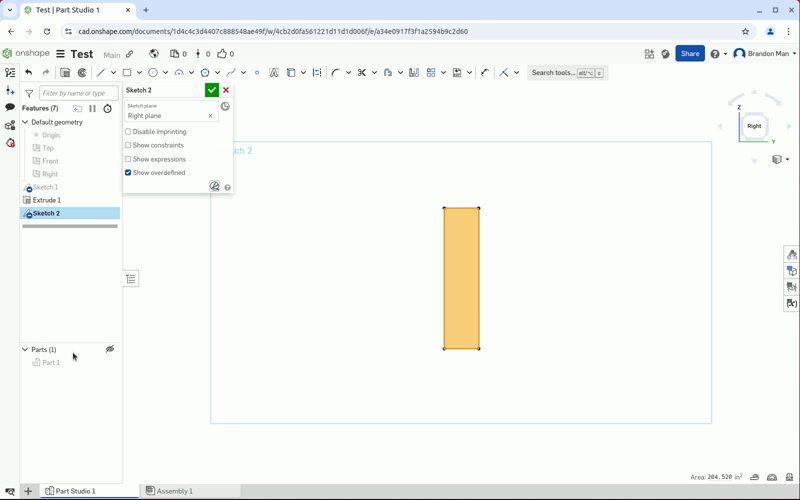
key(shift+e)
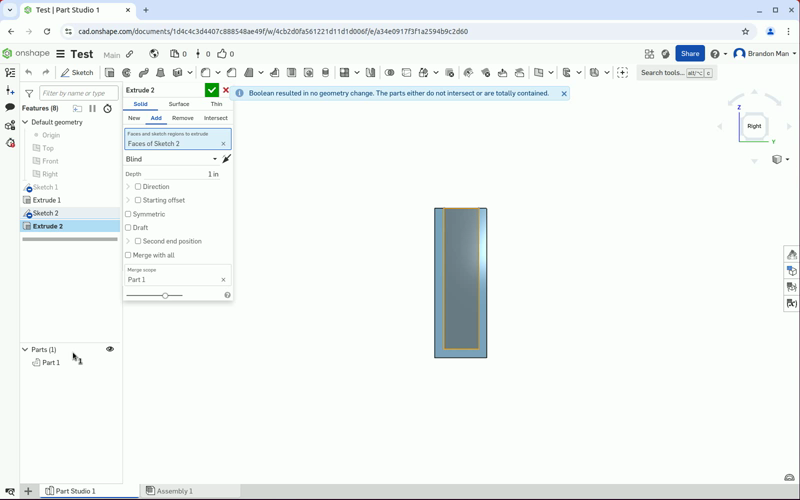
mouse_move(143, 106)
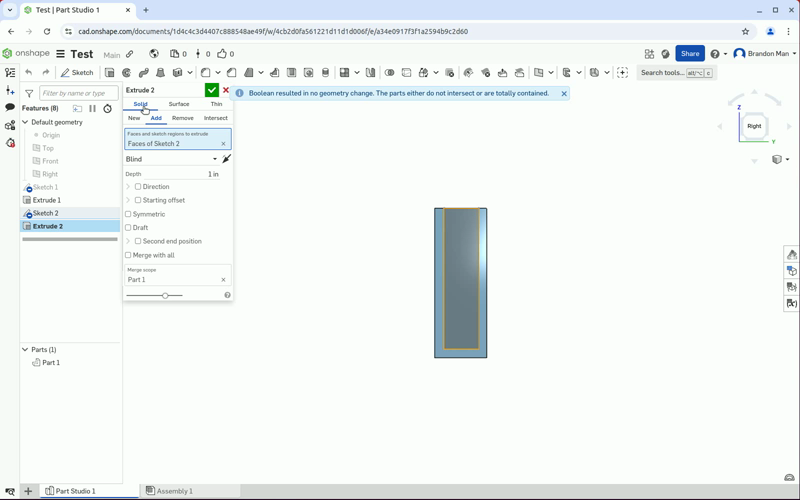
click(143, 106)
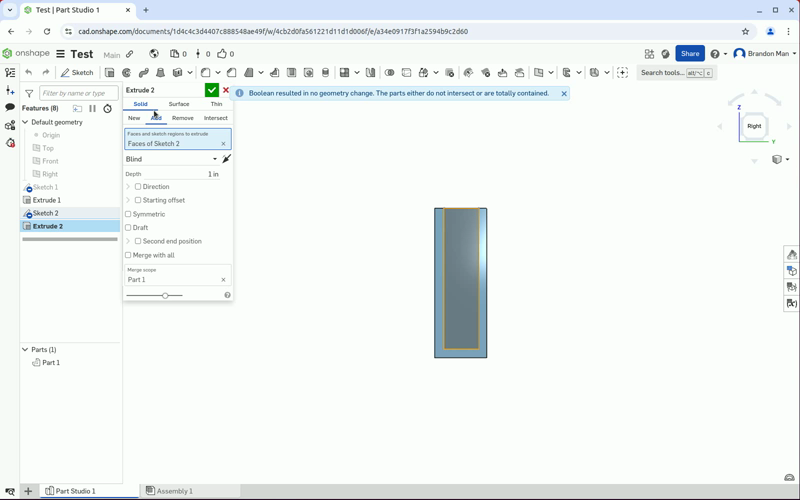
mouse_move(186, 120)
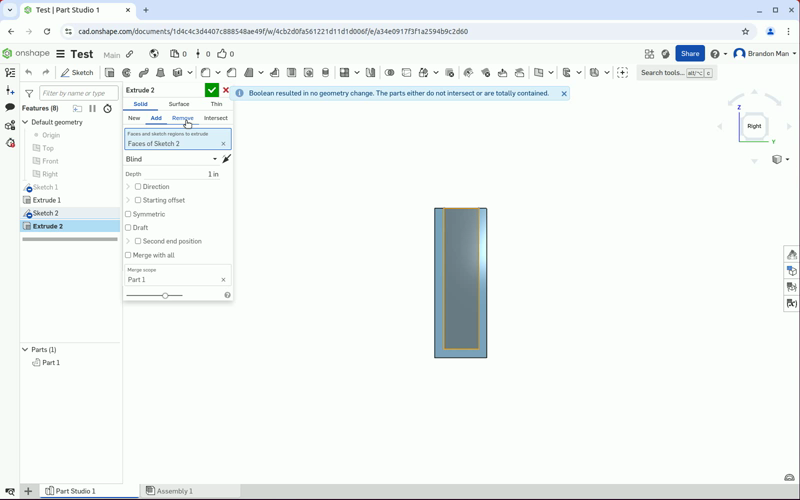
click(186, 120)
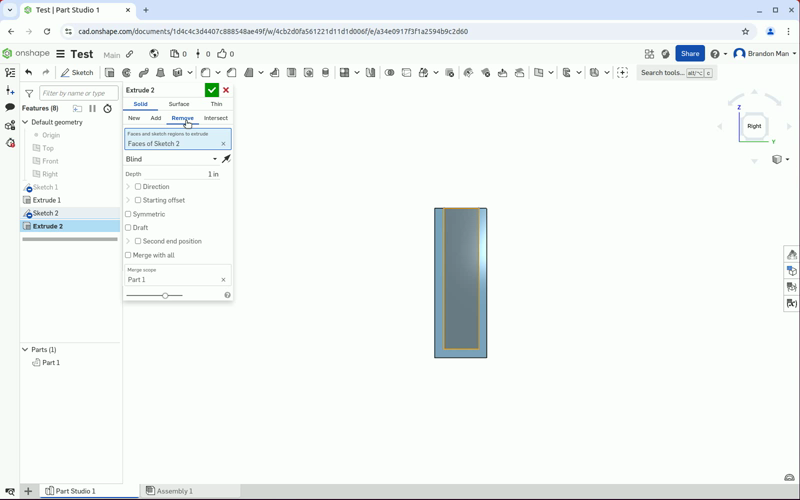
key(tab, 4)
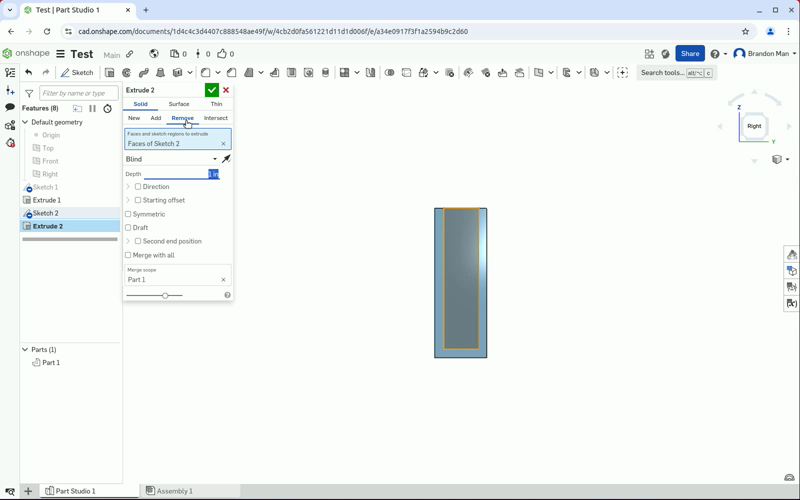
text(46.216)
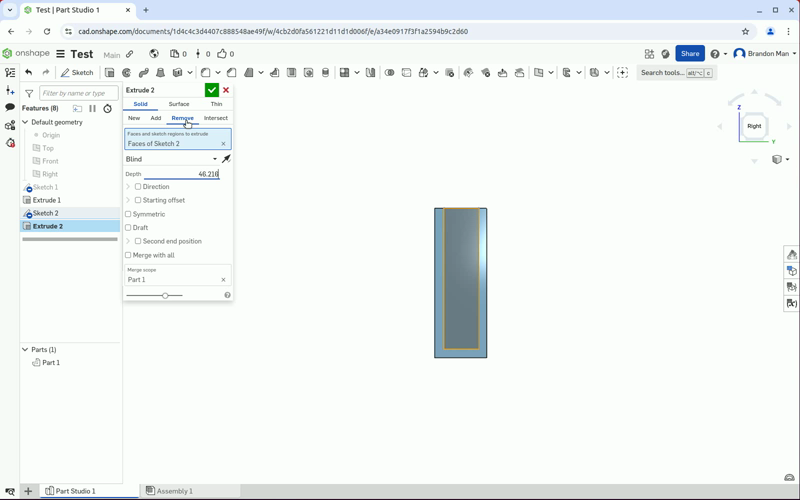
key(tab, 3)
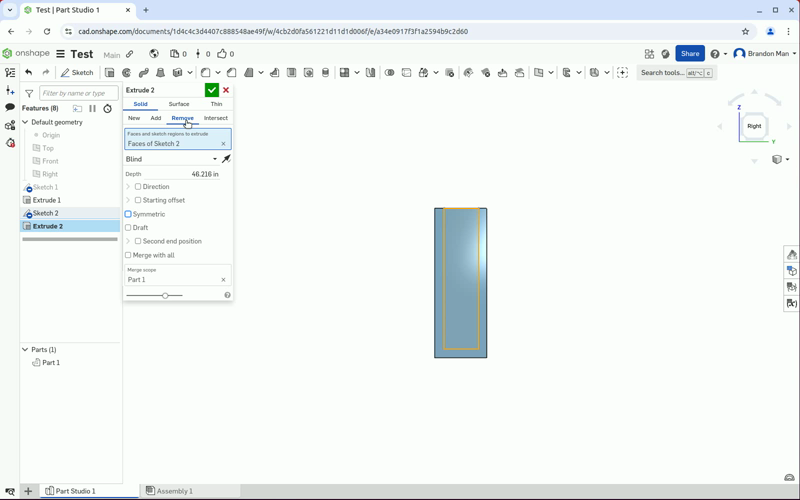
key(space)
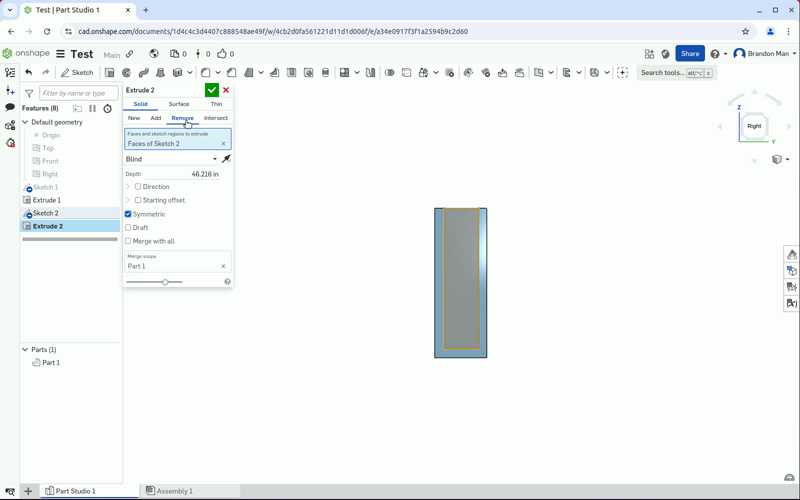
key(tab, 2)
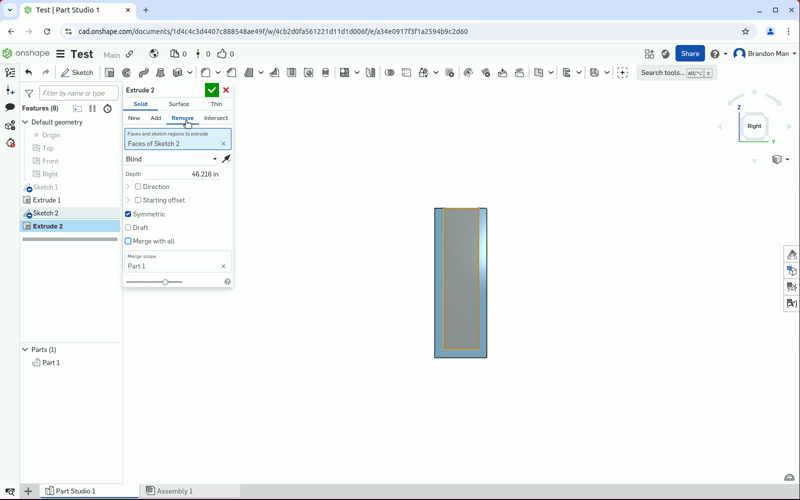
key(space)
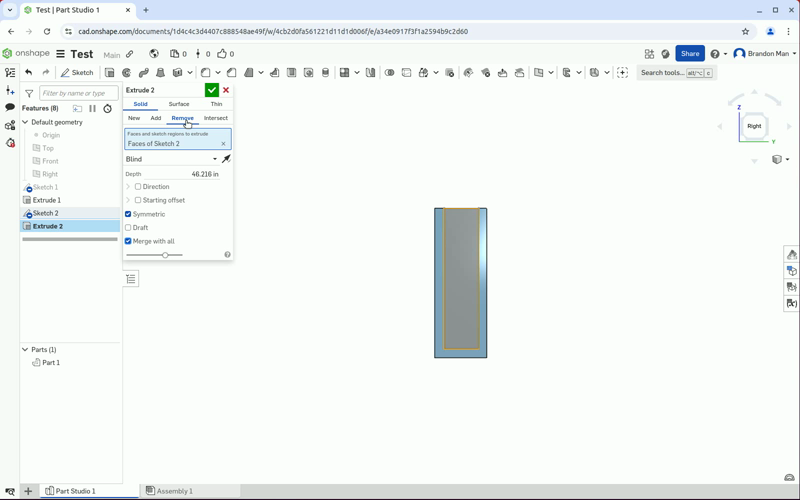
key(enter)
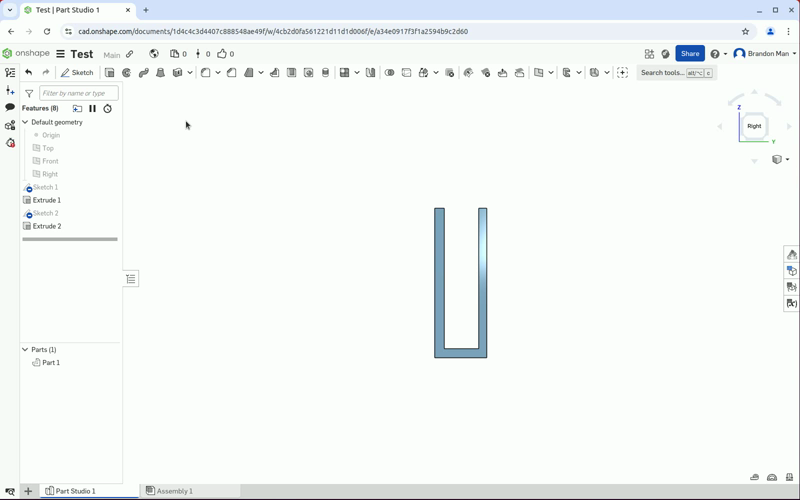
key(shift+h)
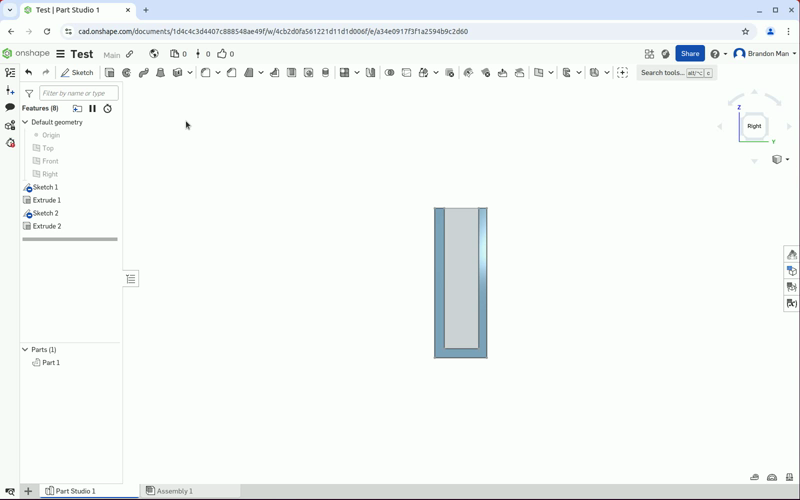
key(shift+h)
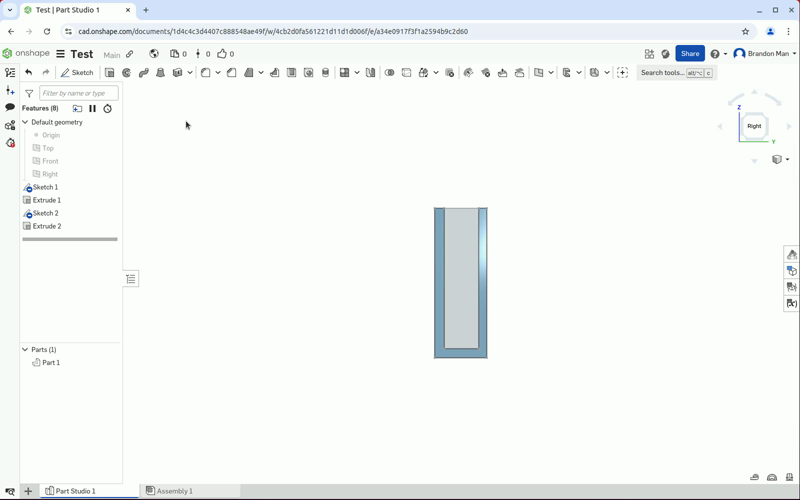
key(shift+7)
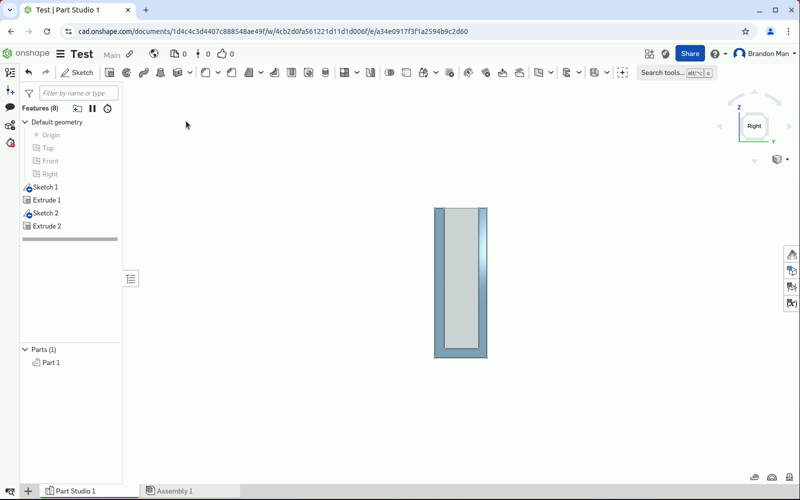
key(right, 2)
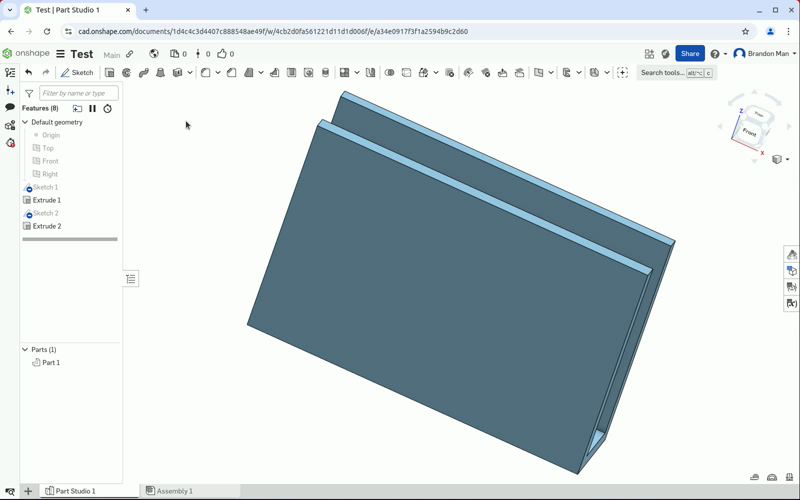
key(down, 2)
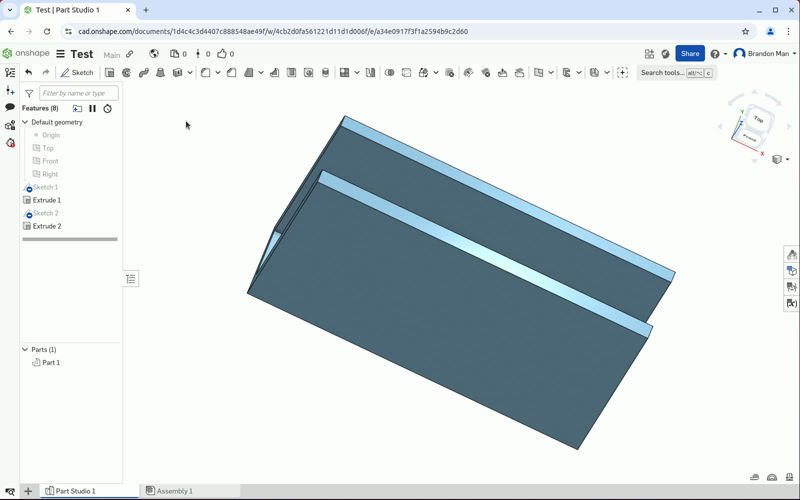
key(up, 2)
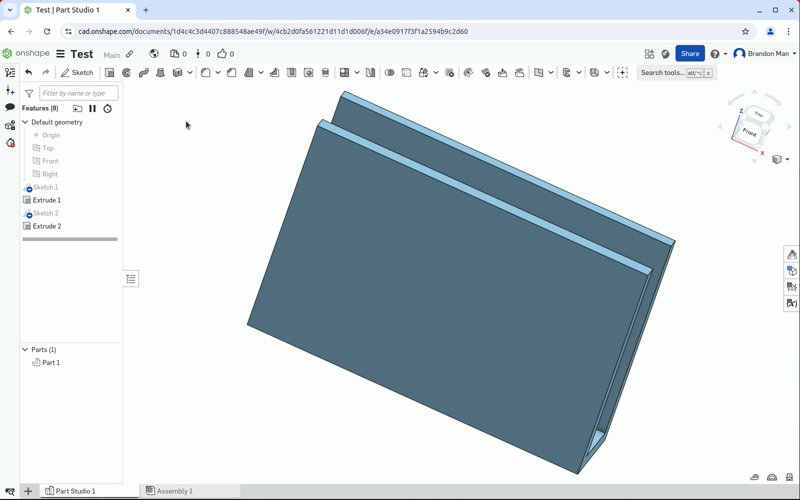
key(left, 2)
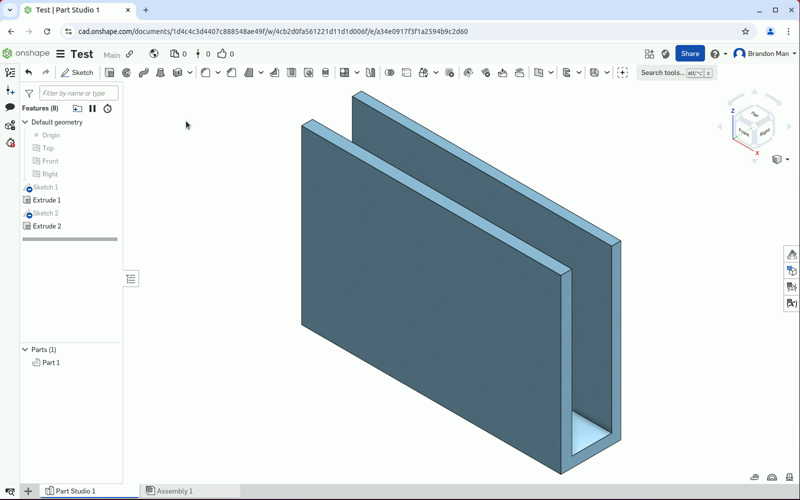
mouse_move(73, 189)
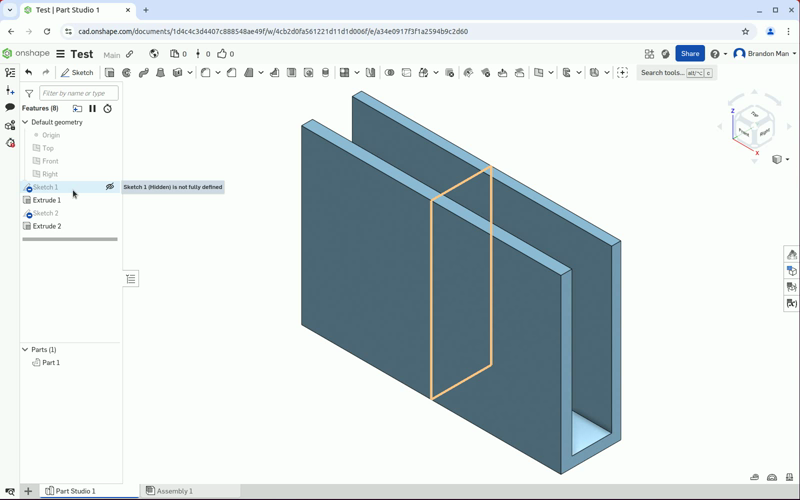
click(73, 189)